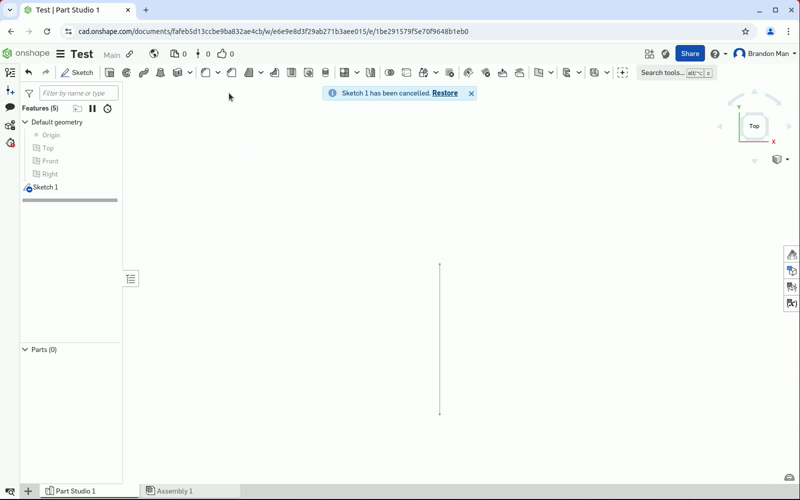
key(shift+h)
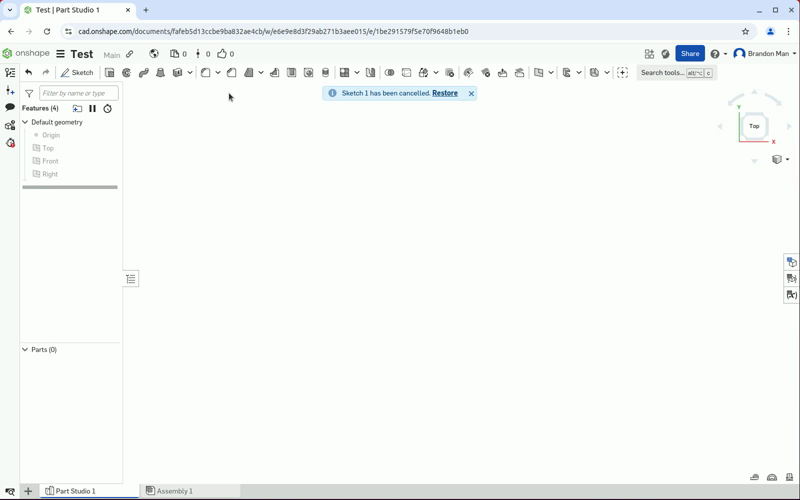
mouse_move(73, 352)
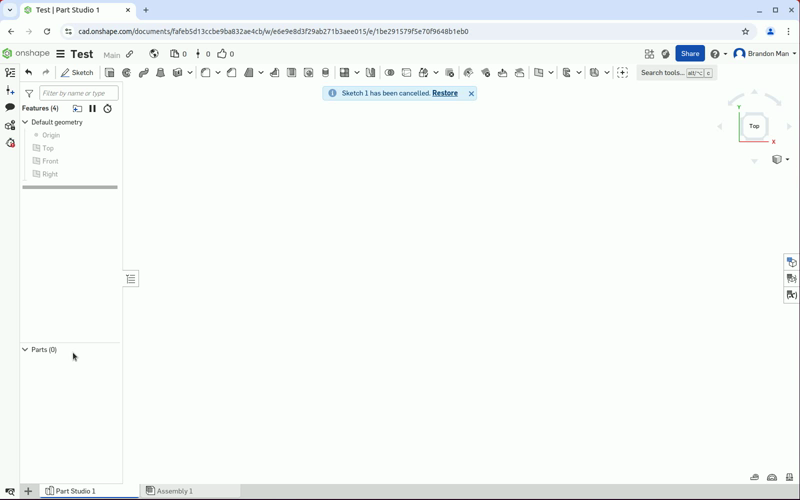
key(y)
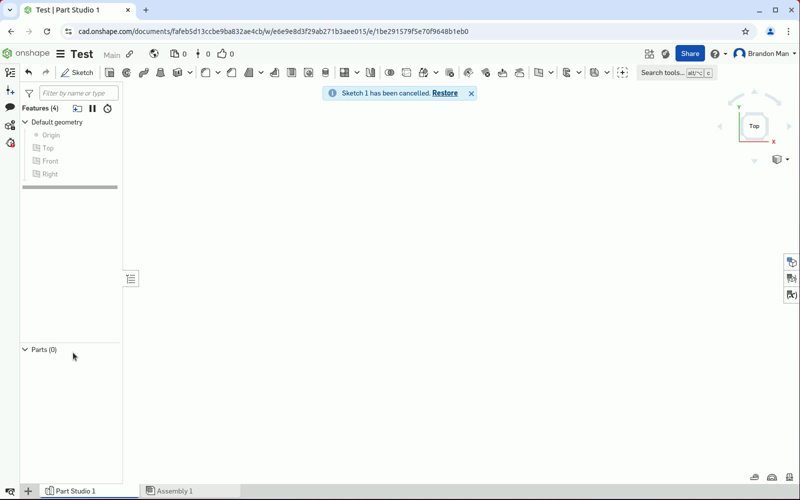
key(shift+p)
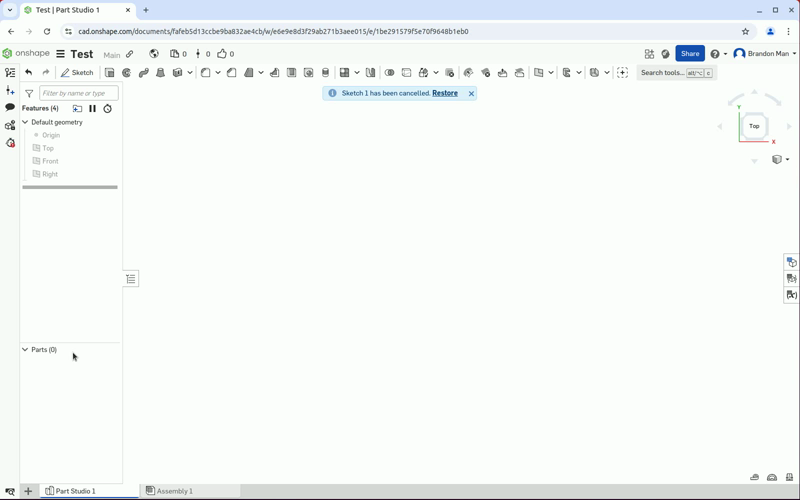
key(space)
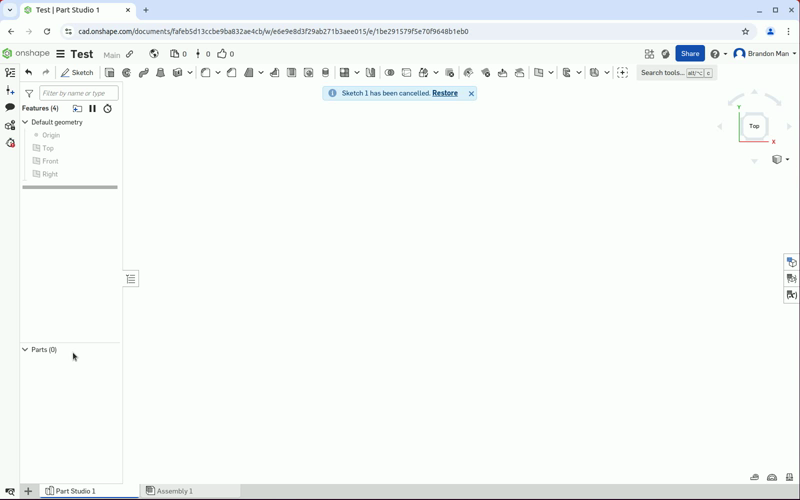
key_down(shift)
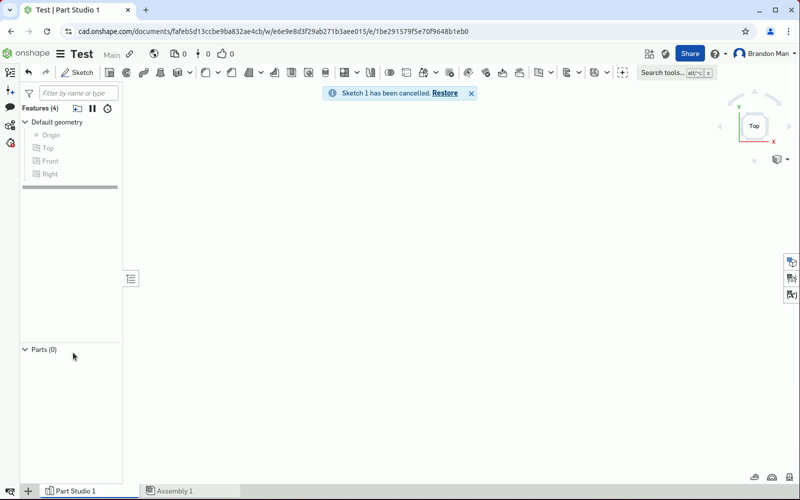
key(up)
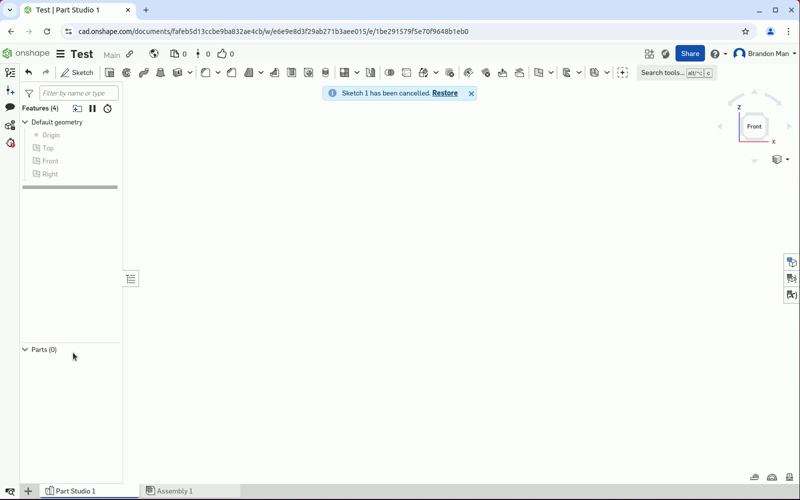
key_up(shift)
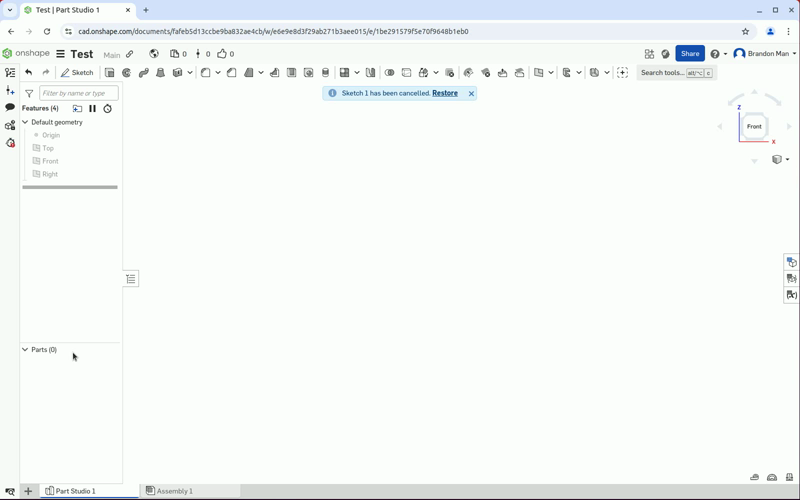
mouse_move(73, 352)
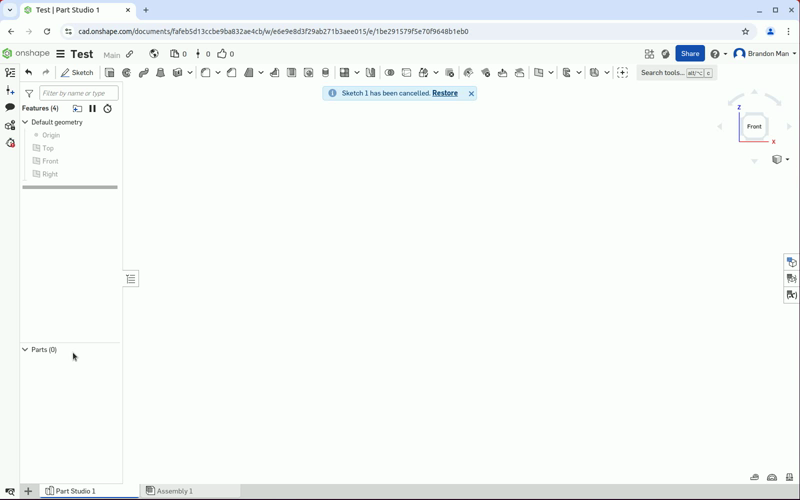
key(shift+y)
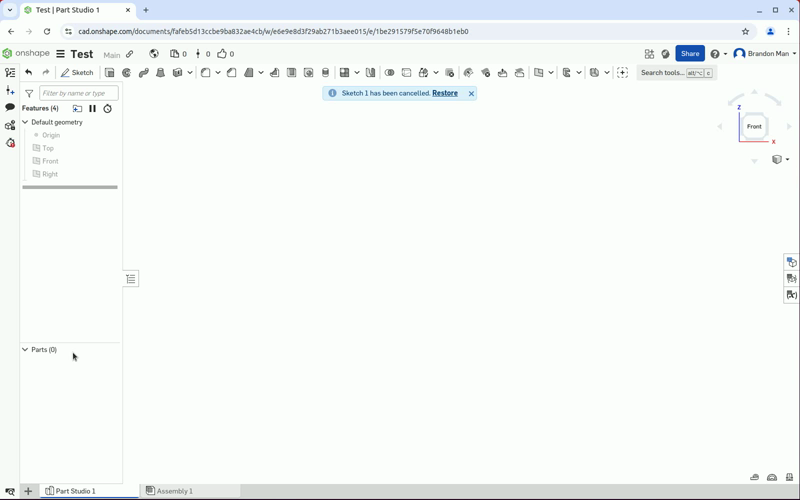
key(shift+s)
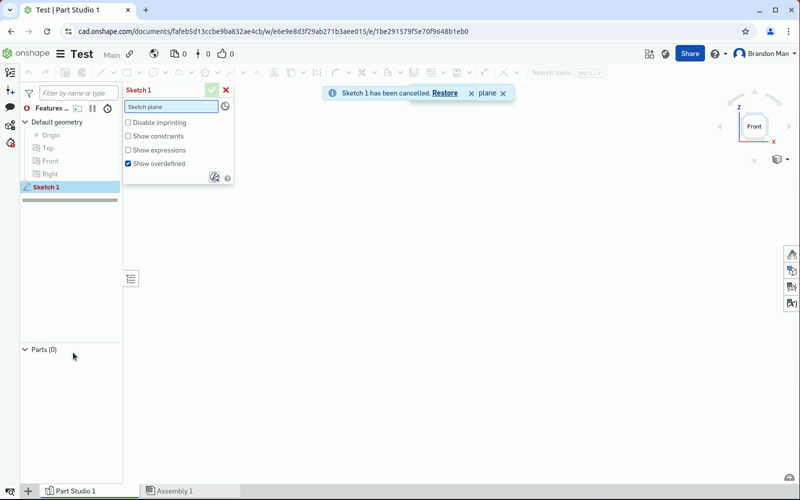
mouse_move(73, 163)
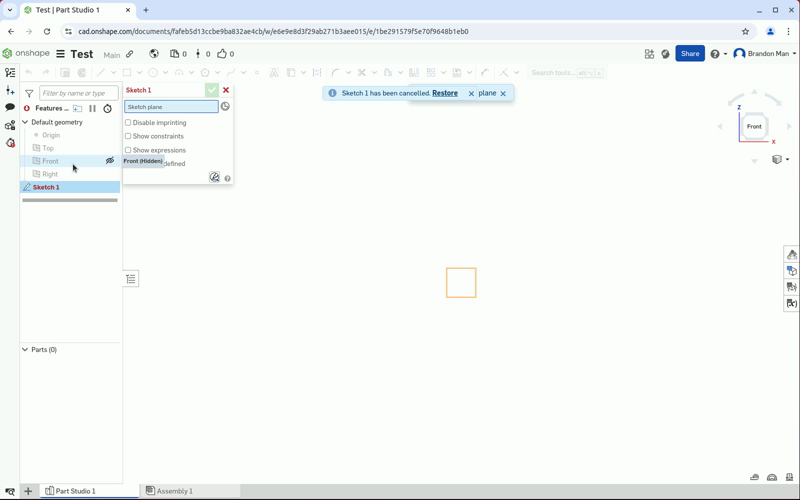
click(73, 163)
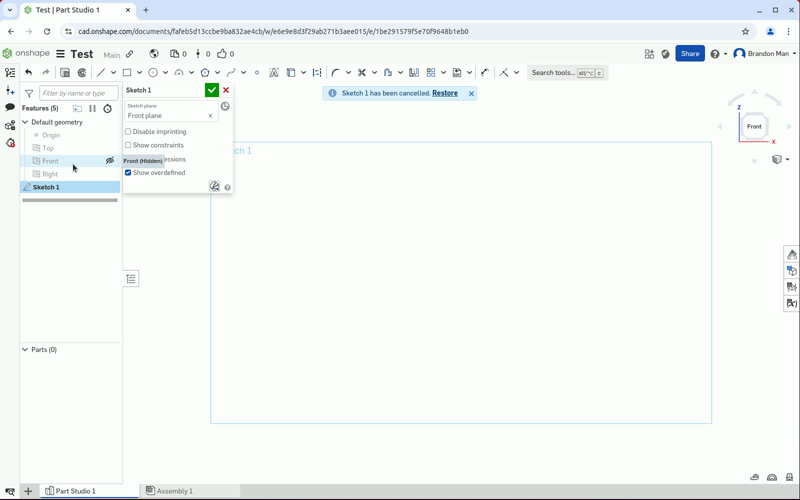
mouse_move(73, 352)
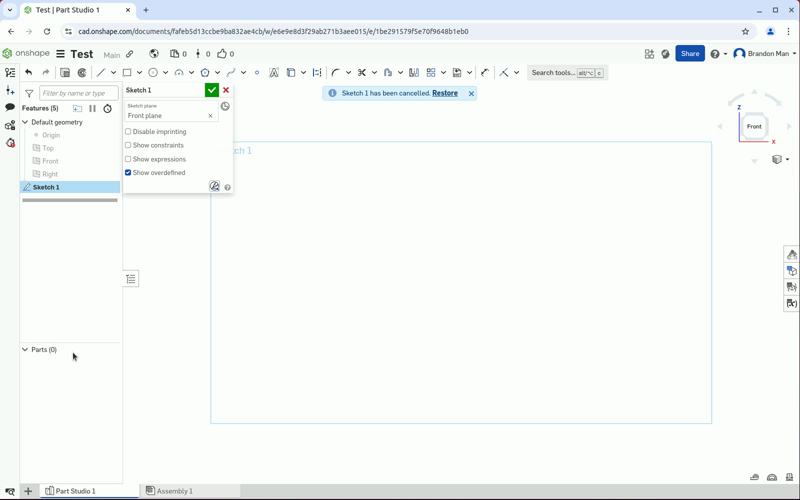
key(y)
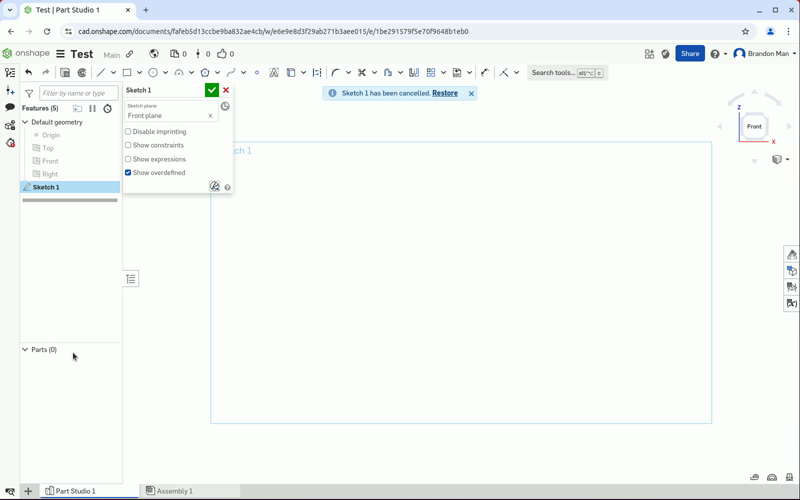
key(c)
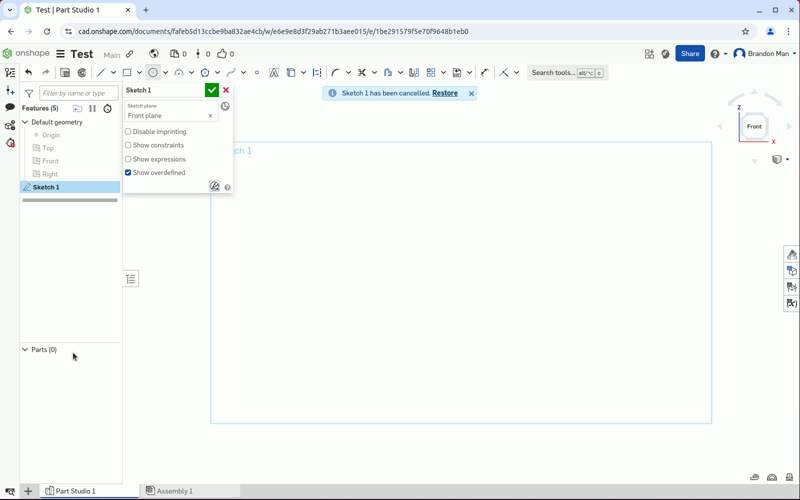
key_down(shift)
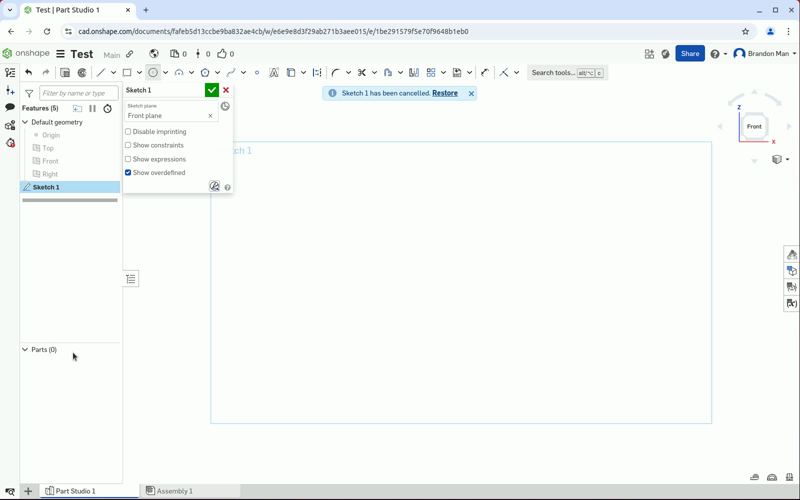
mouse_move(461, 282)
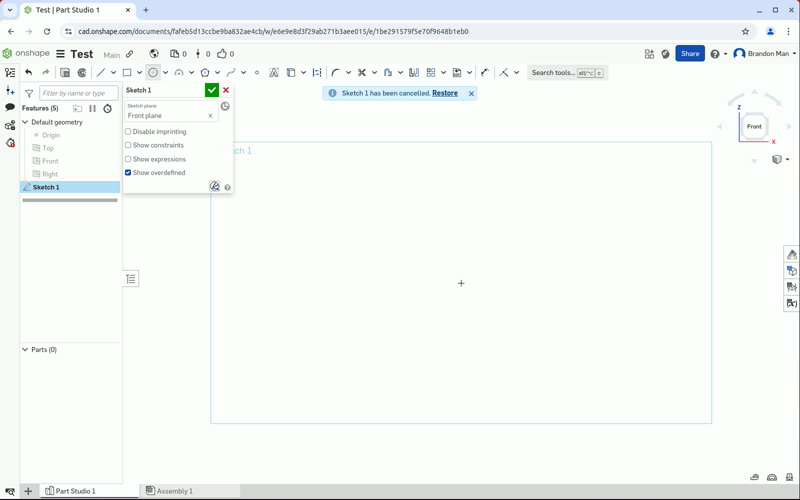
click(461, 282)
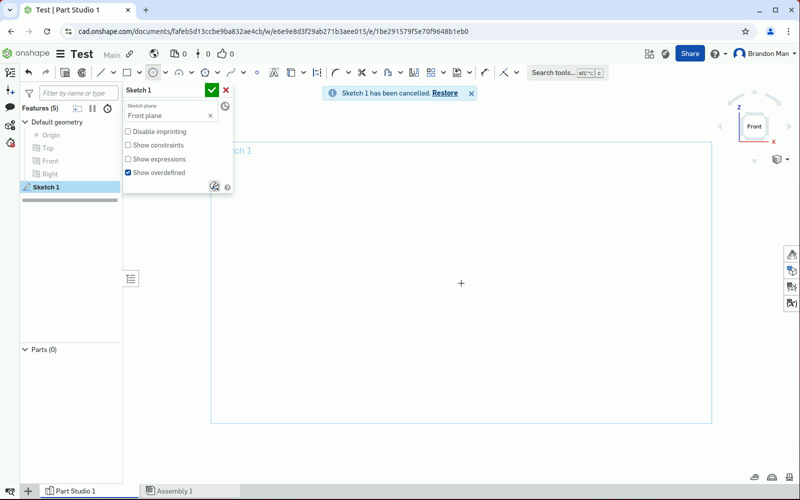
key_up(shift)
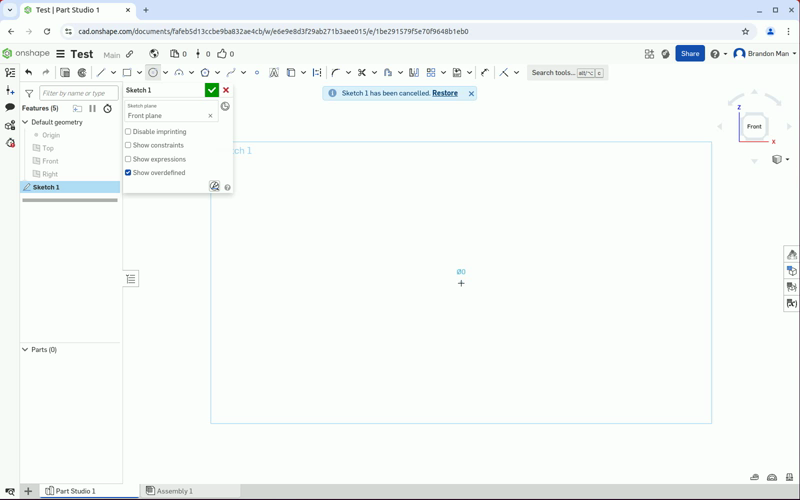
mouse_move(574, 282)
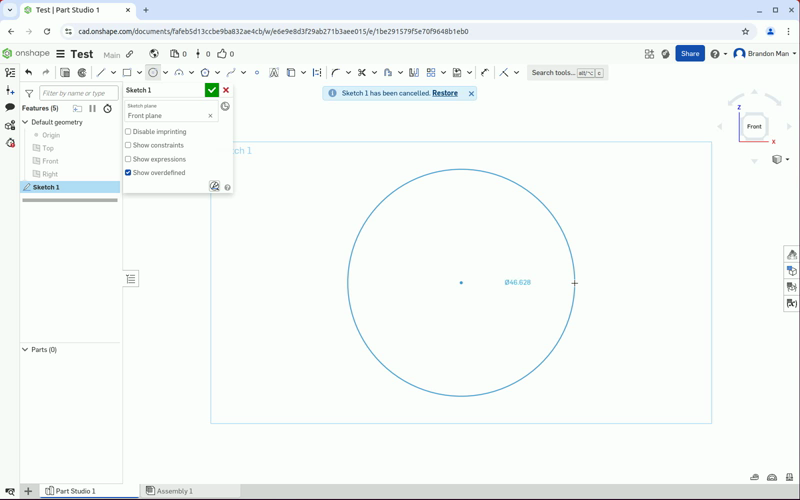
click(574, 282)
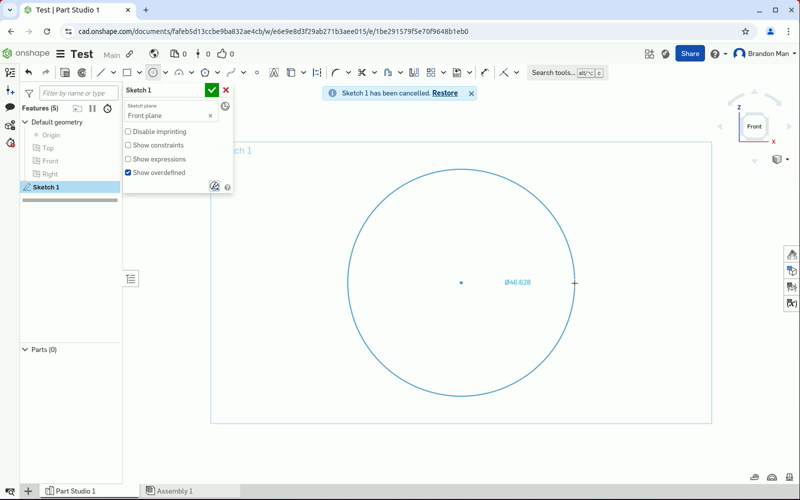
key(esc)
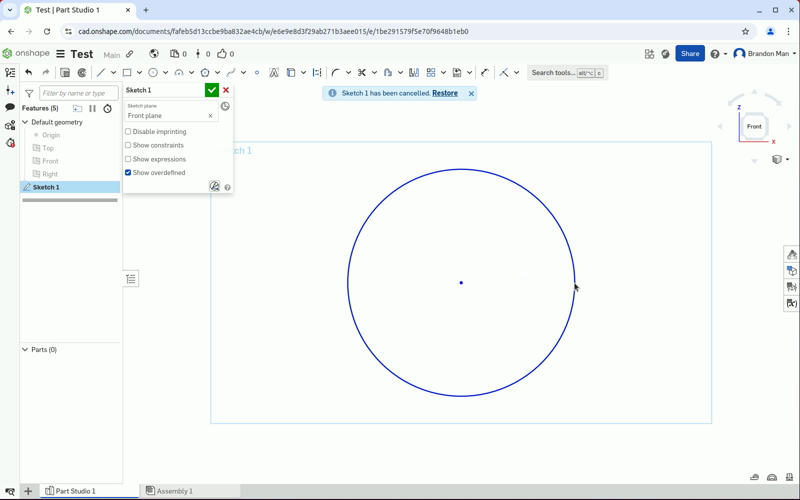
mouse_move(412, 300)
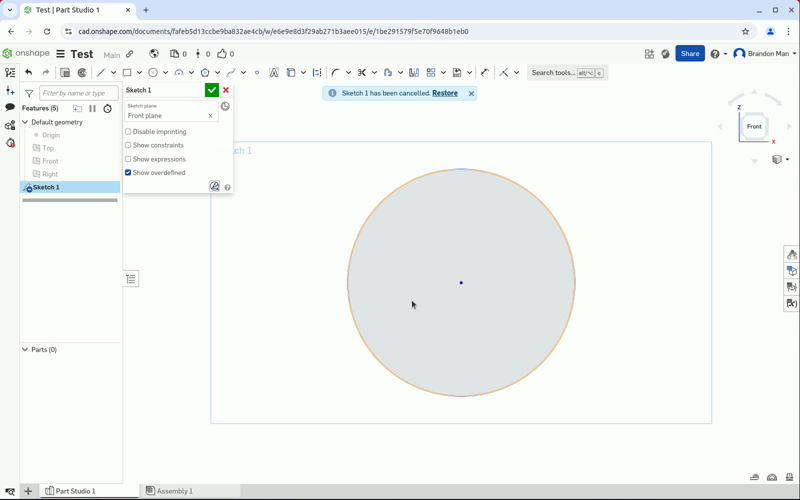
click(412, 300)
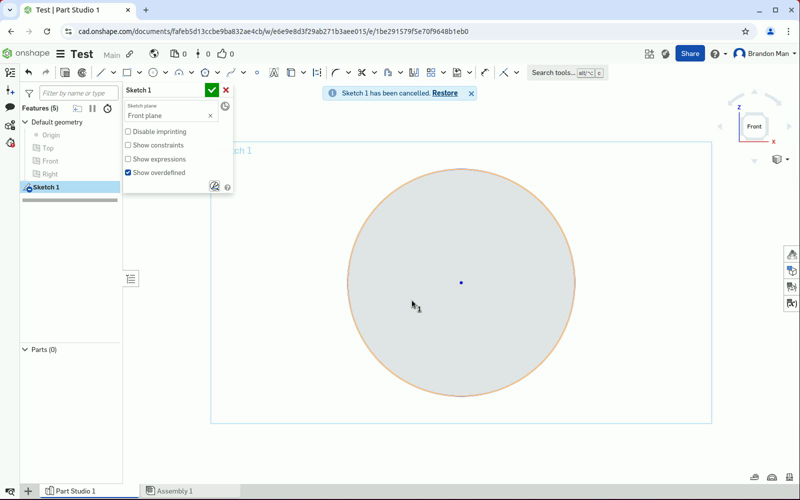
mouse_move(73, 352)
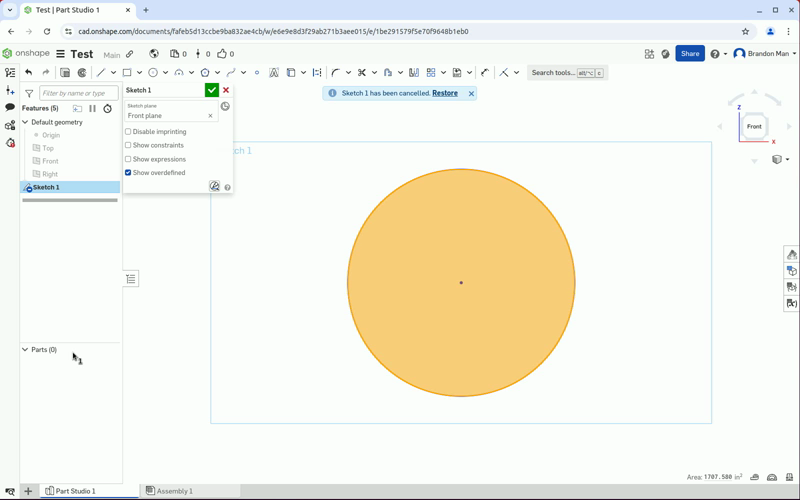
key(shift+y)
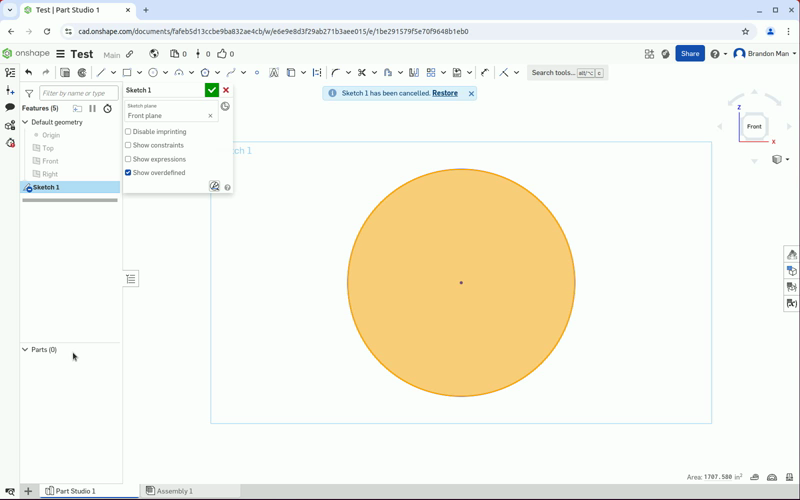
key(shift+e)
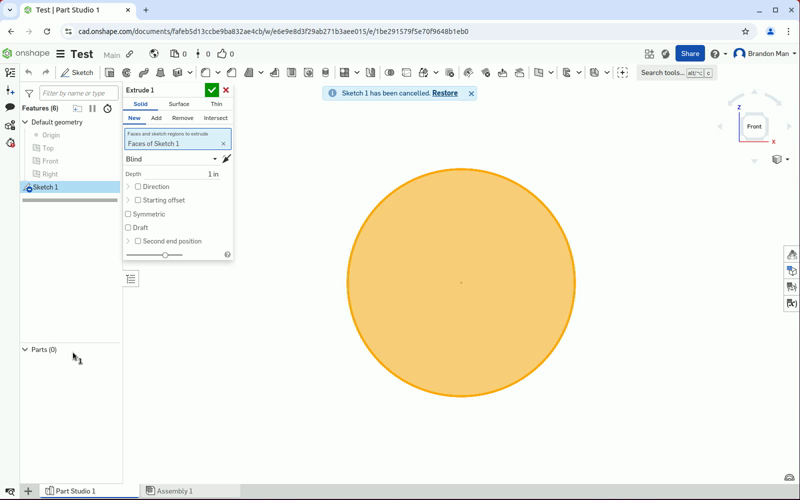
mouse_move(143, 106)
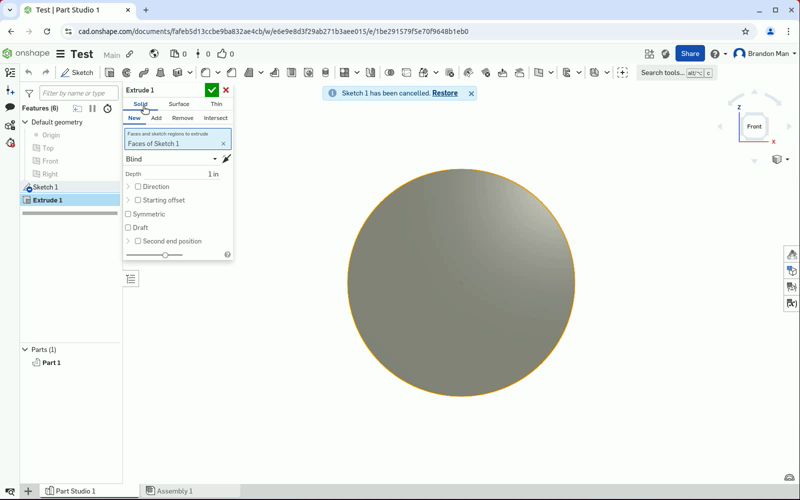
click(143, 106)
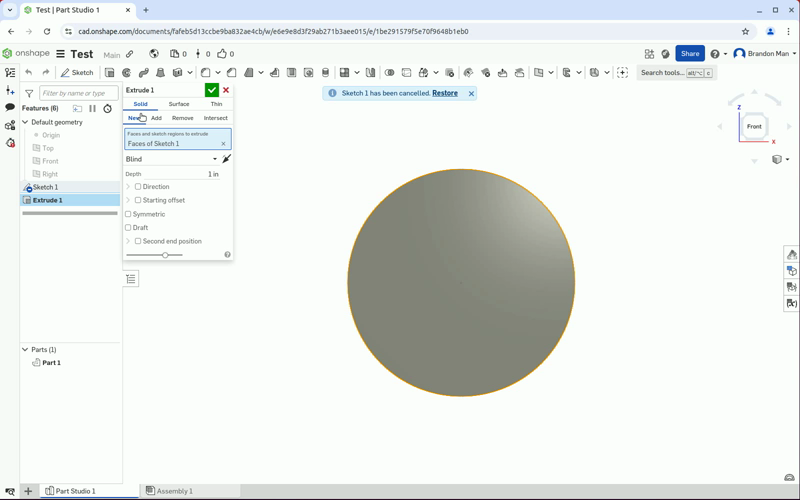
mouse_move(137, 120)
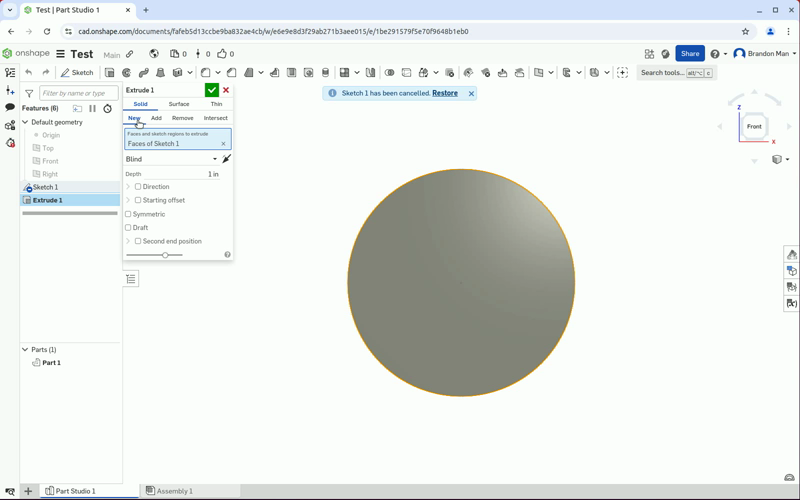
click(137, 120)
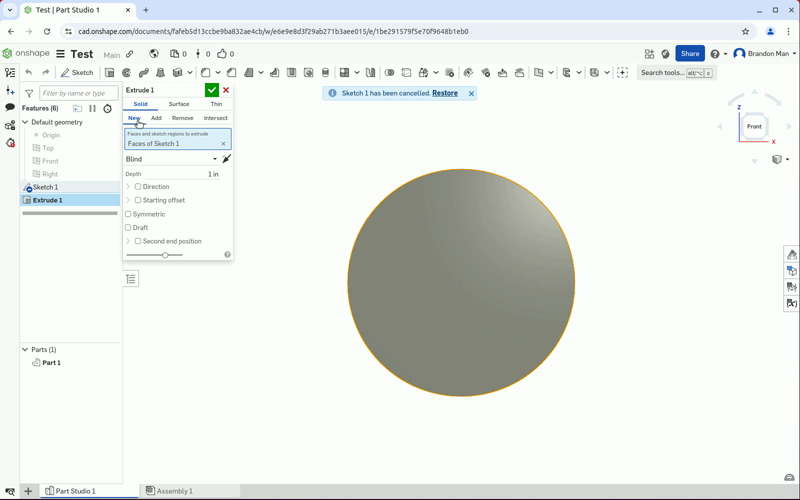
key(tab, 4)
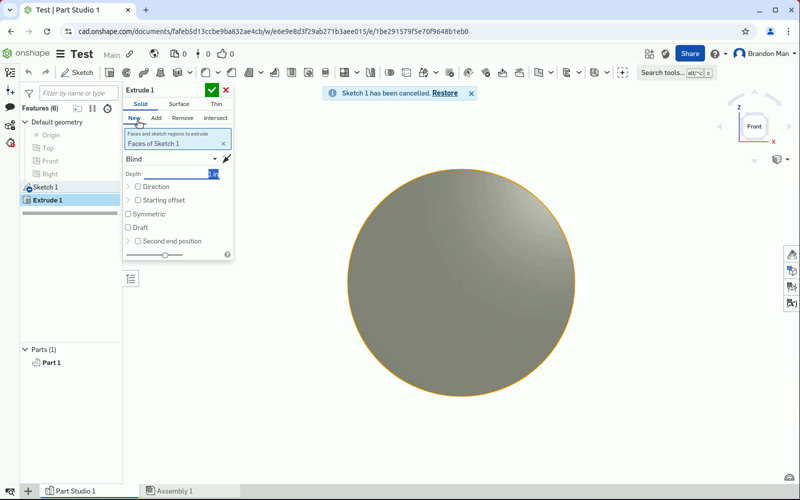
text(9.147)
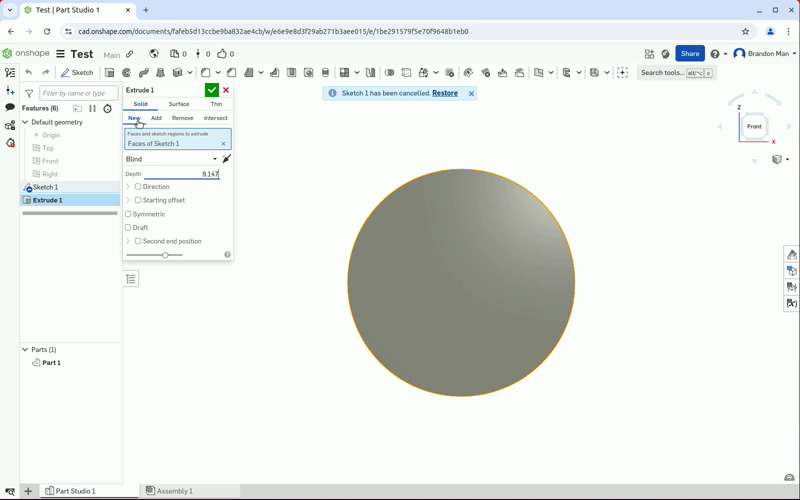
key(enter)
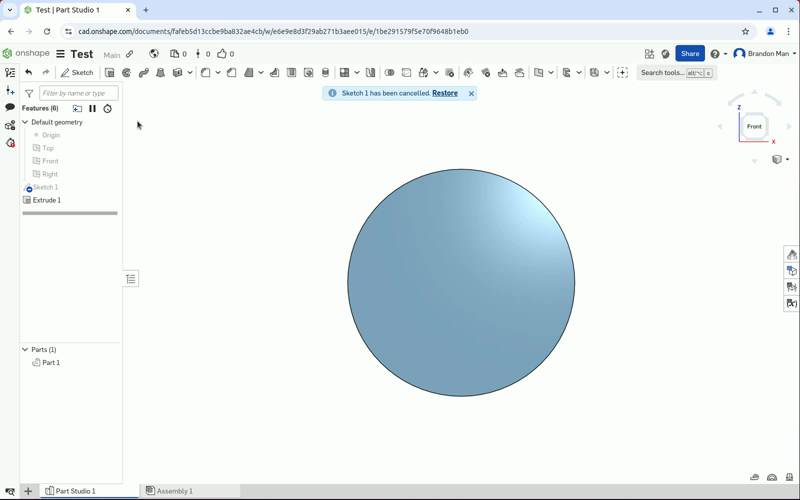
key(shift+h)
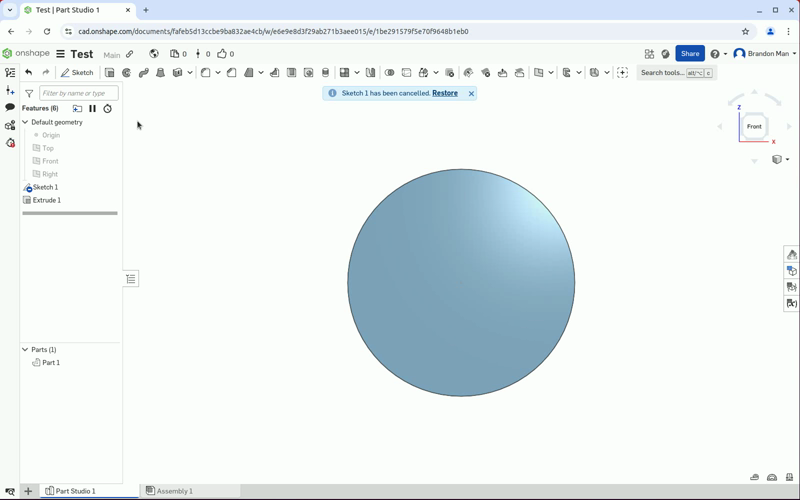
key(shift+h)
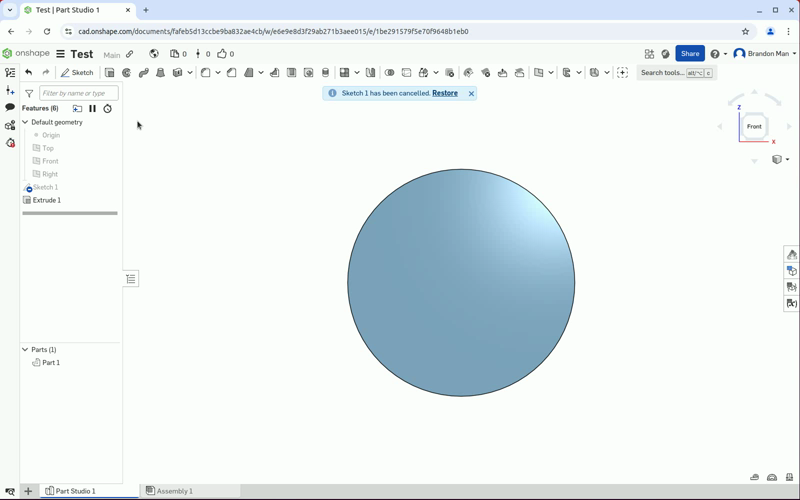
mouse_move(73, 189)
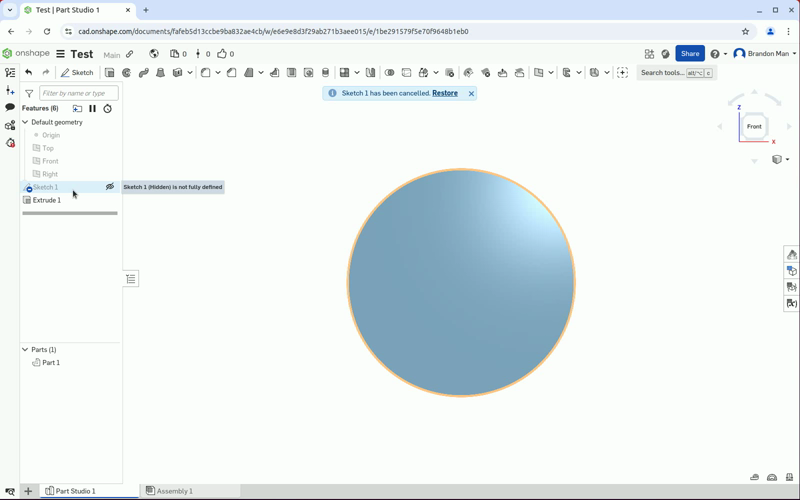
click(73, 189)
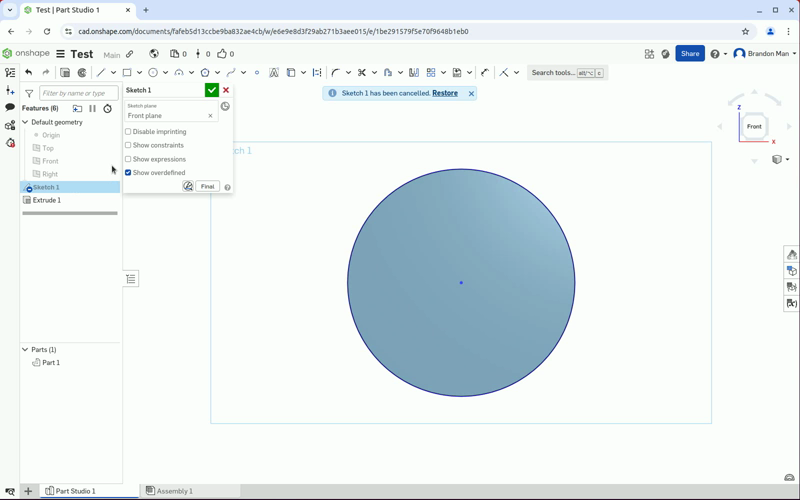
mouse_move(229, 92)
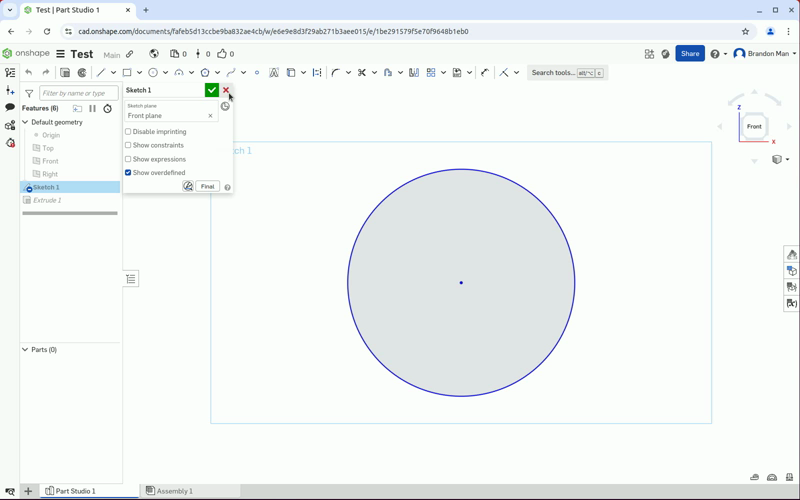
click(229, 92)
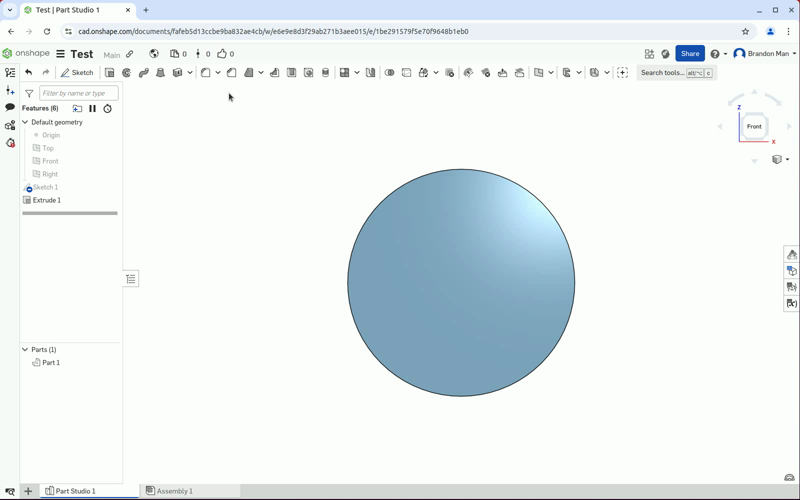
mouse_move(541, 75)
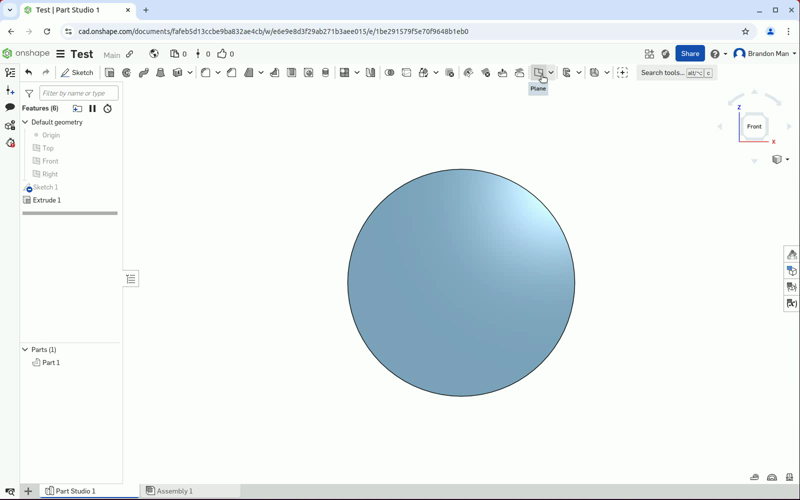
click(541, 75)
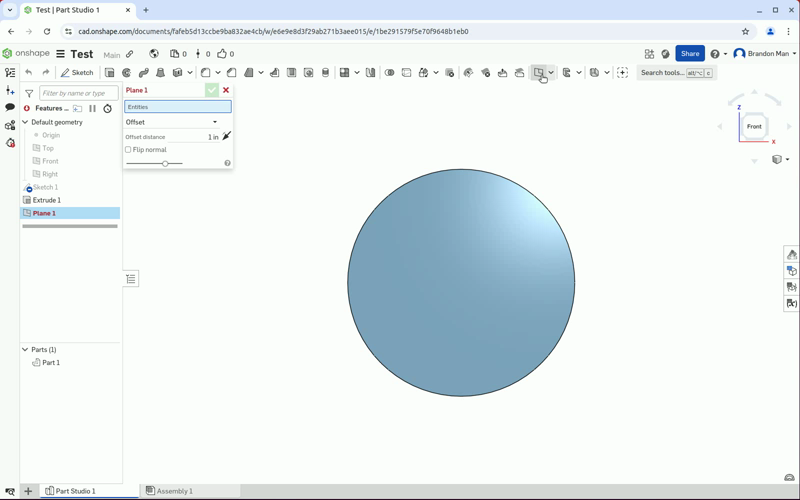
mouse_move(73, 163)
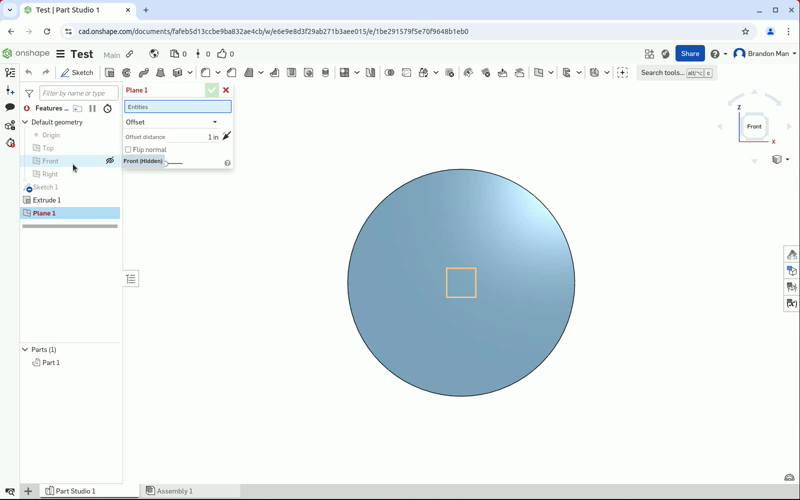
click(73, 163)
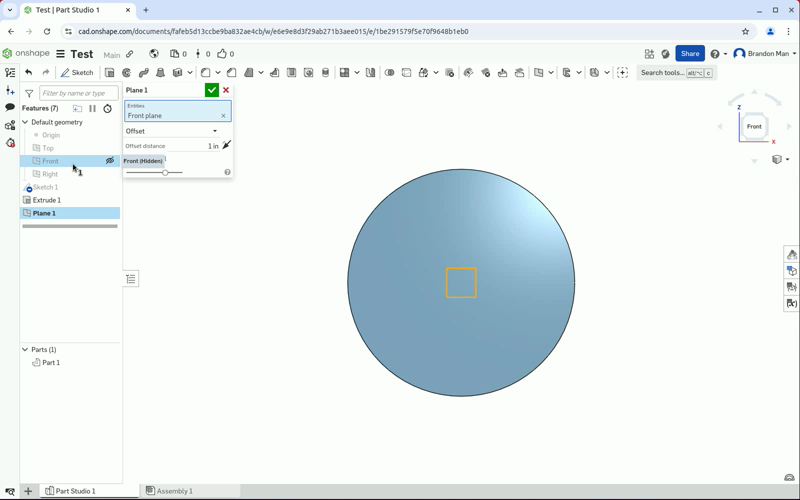
key(tab, 2)
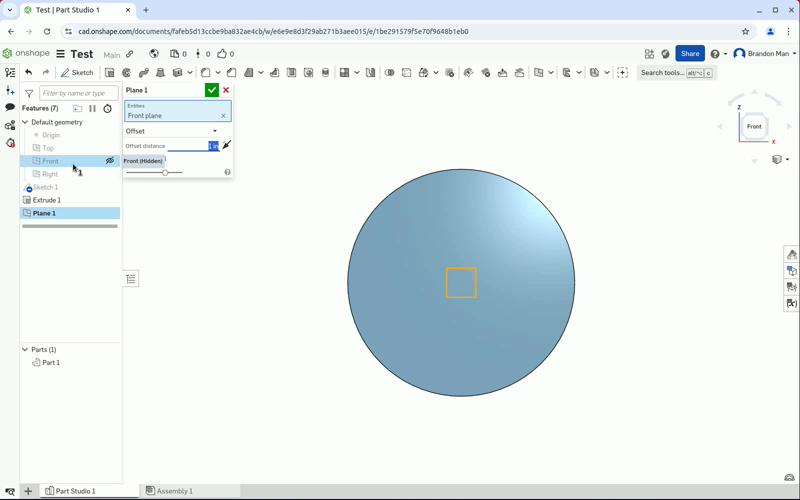
text(9.151)
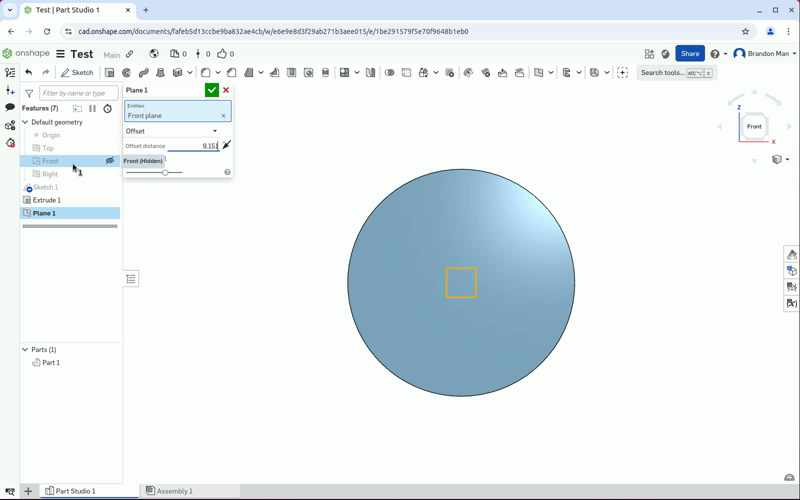
key(enter, 2)
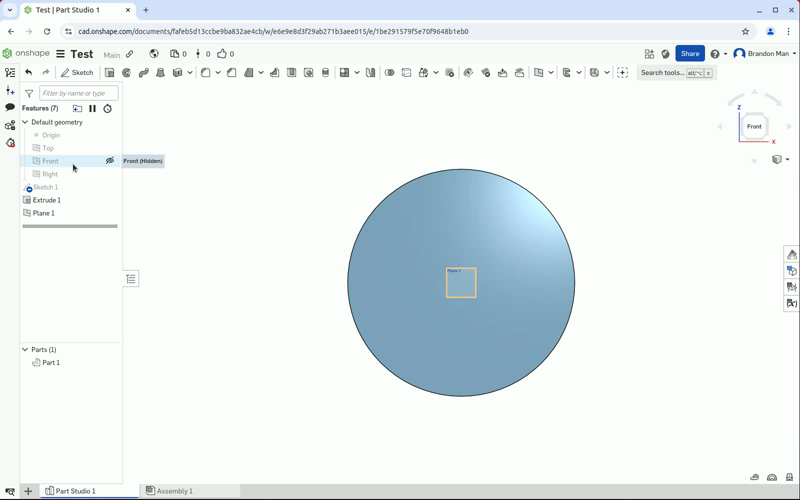
key(shift+s)
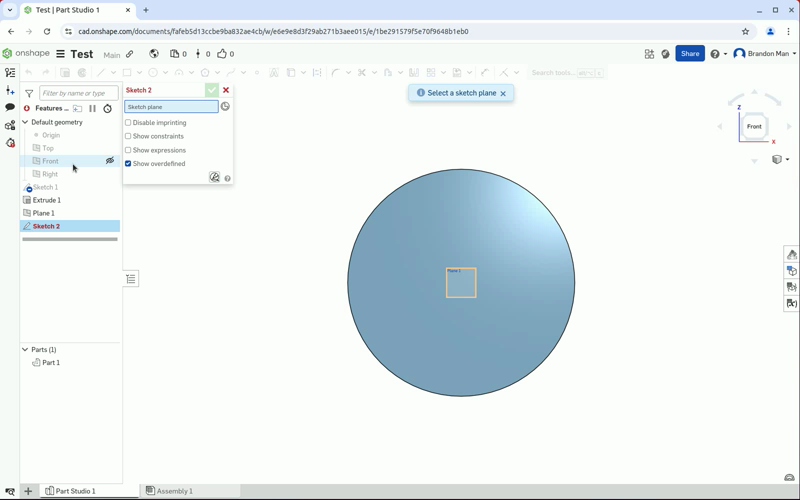
mouse_move(73, 215)
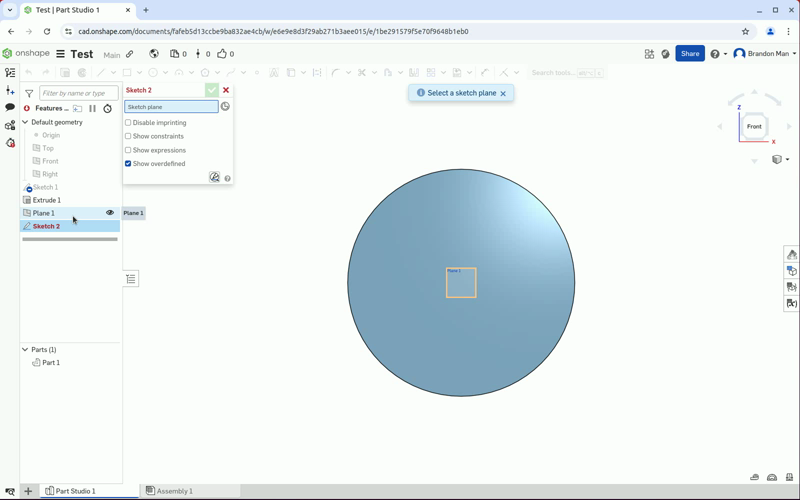
click(73, 215)
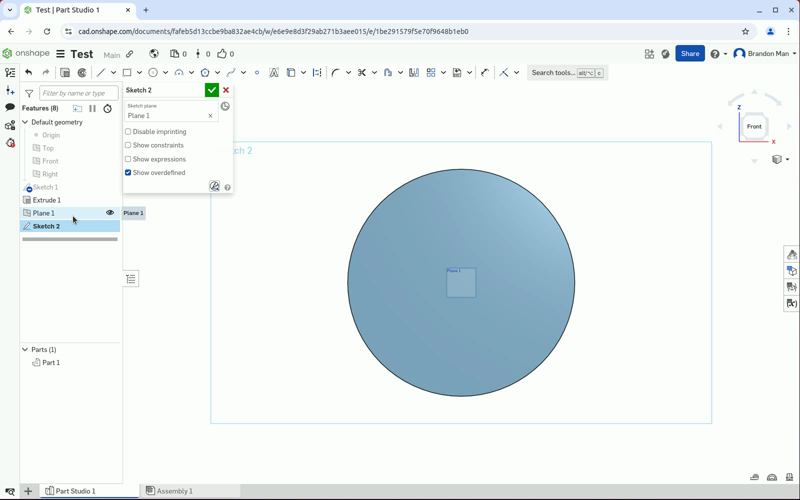
mouse_move(73, 352)
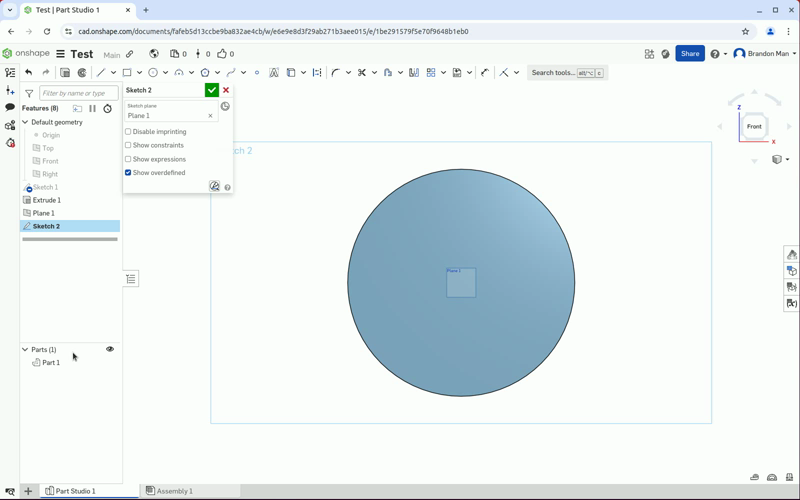
key(y)
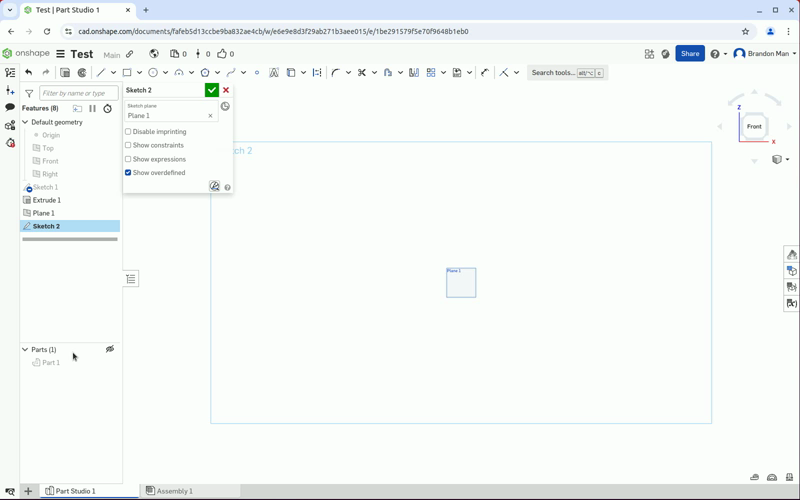
key(c)
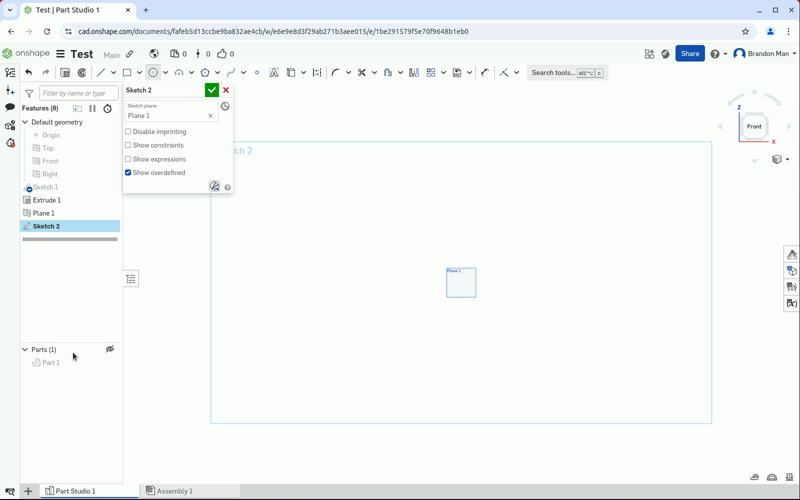
key_down(shift)
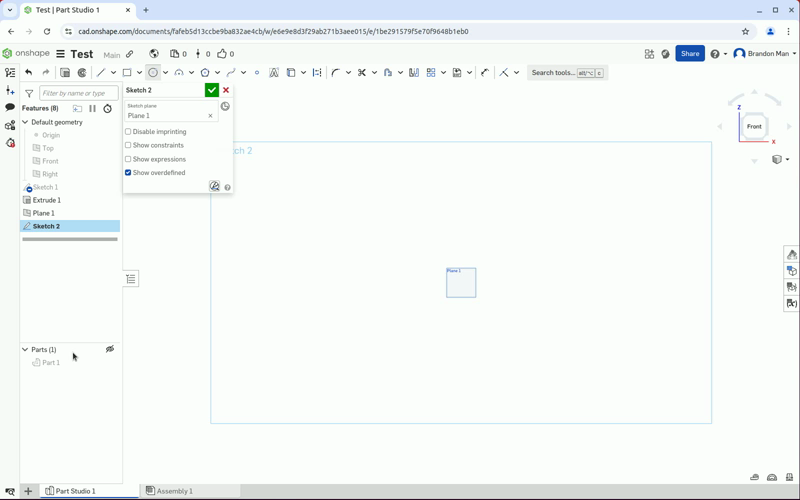
mouse_move(461, 282)
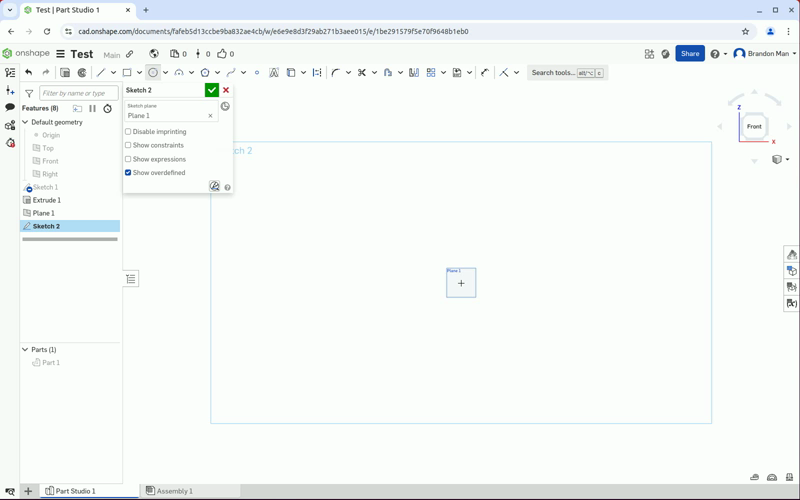
click(461, 282)
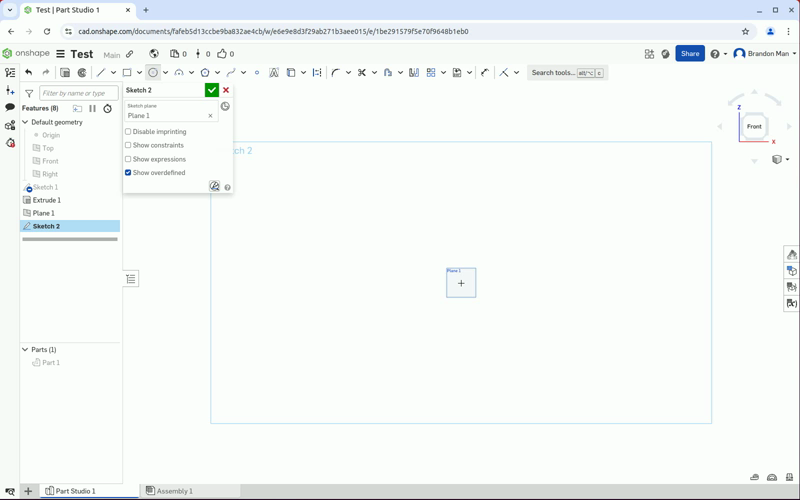
key_up(shift)
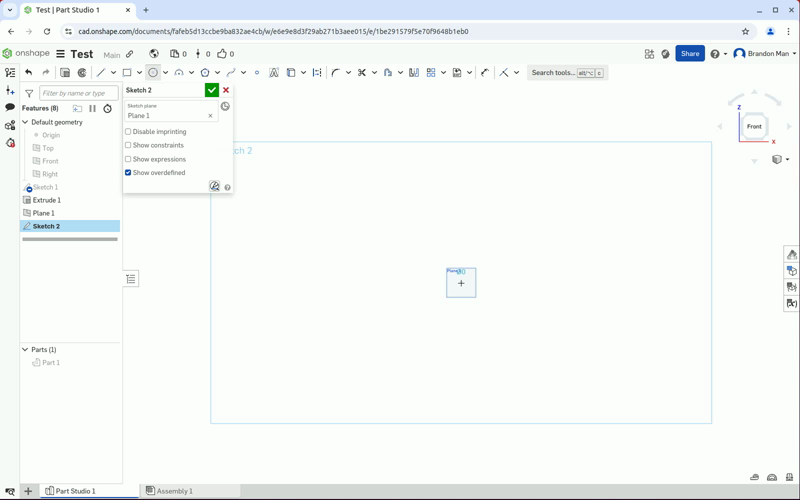
mouse_move(484, 282)
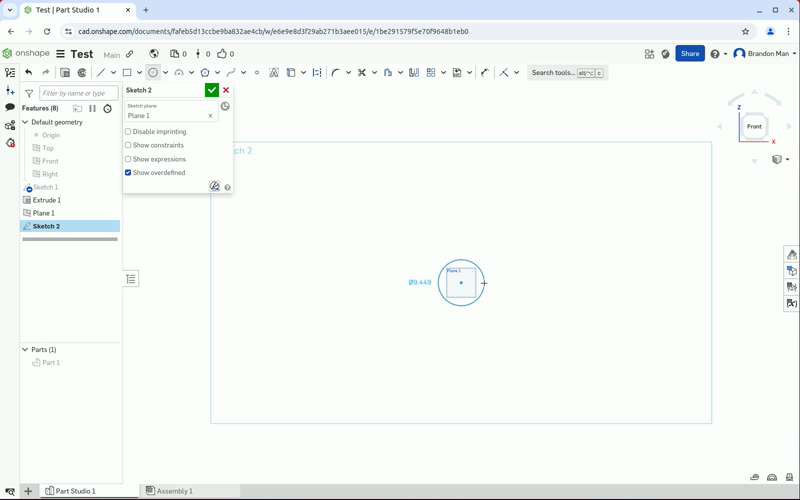
click(484, 282)
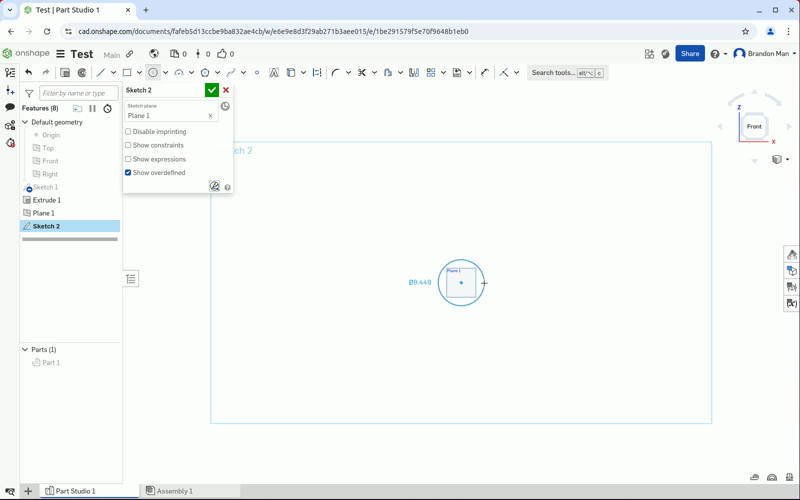
key(esc)
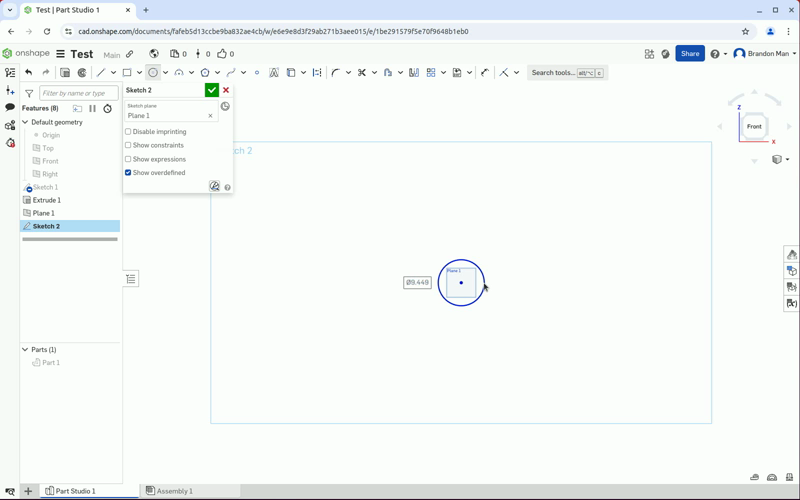
mouse_move(457, 265)
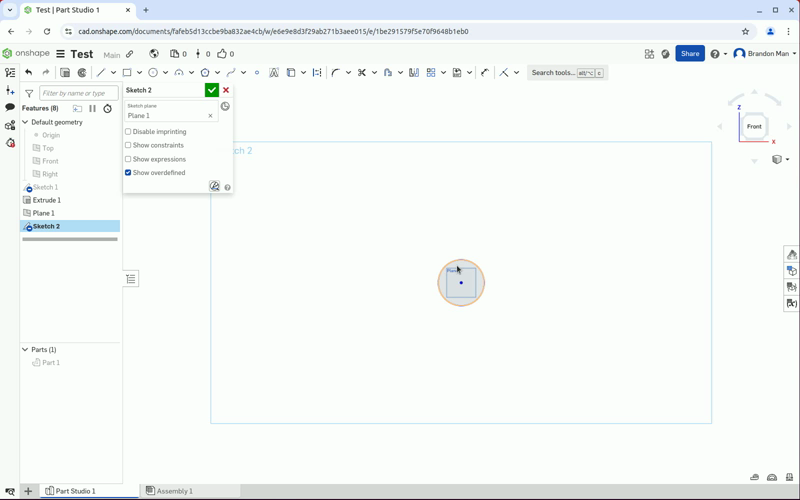
scroll(6)
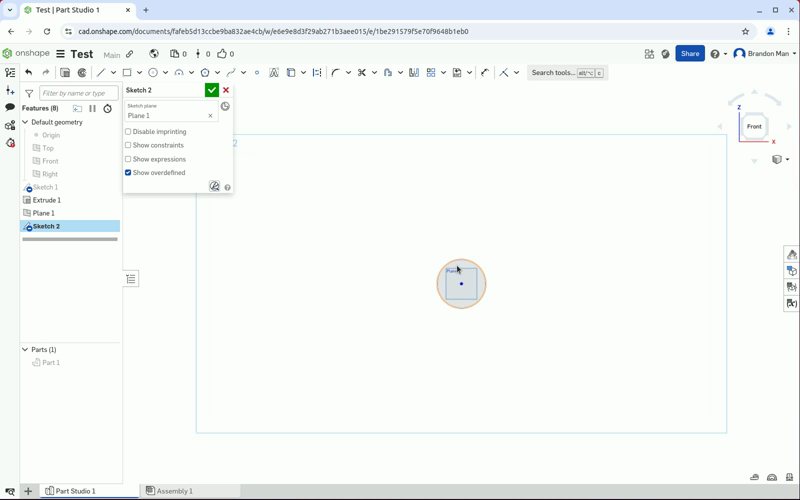
scroll(6)
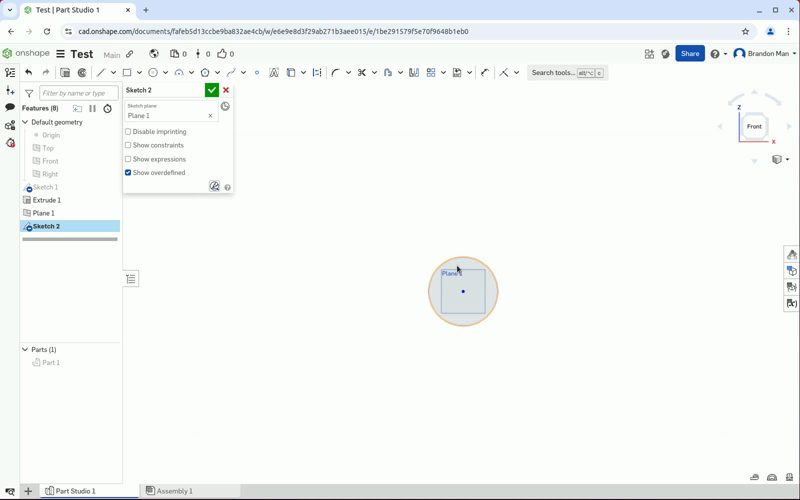
scroll(6)
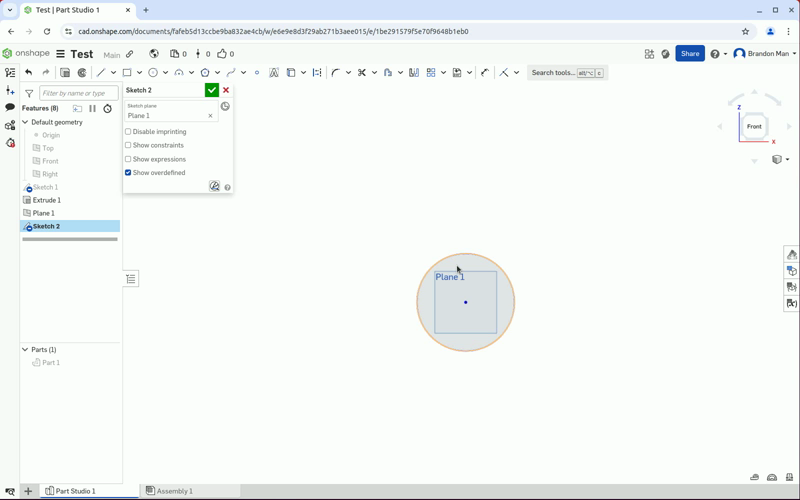
scroll(6)
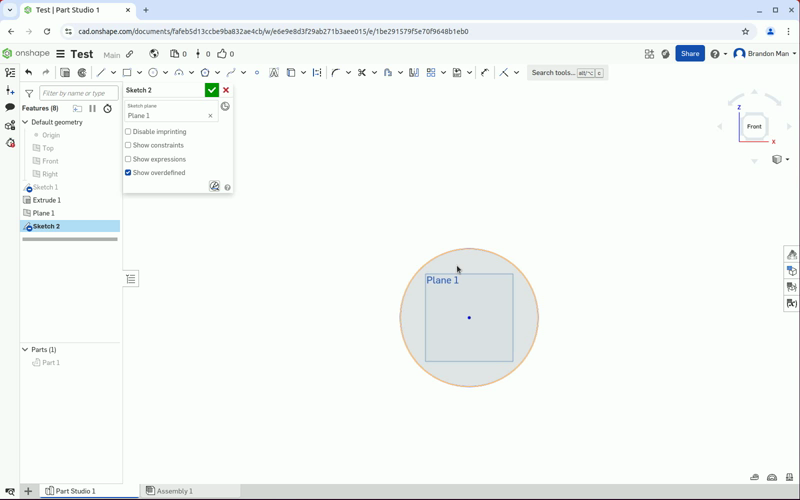
scroll(6)
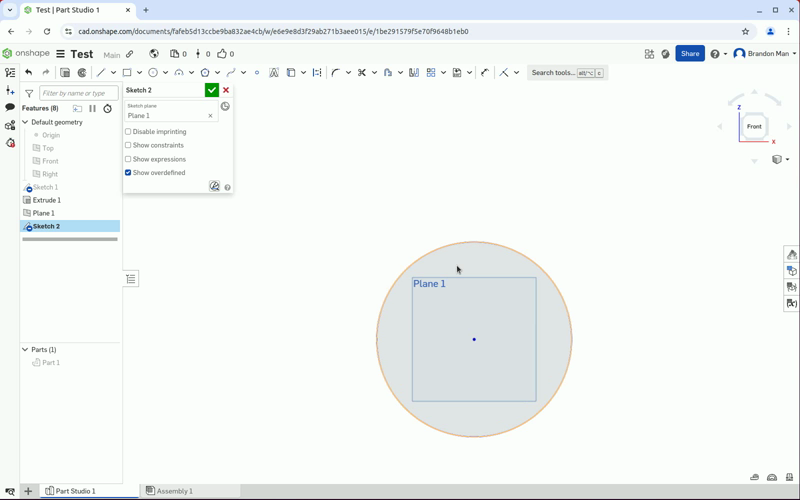
scroll(6)
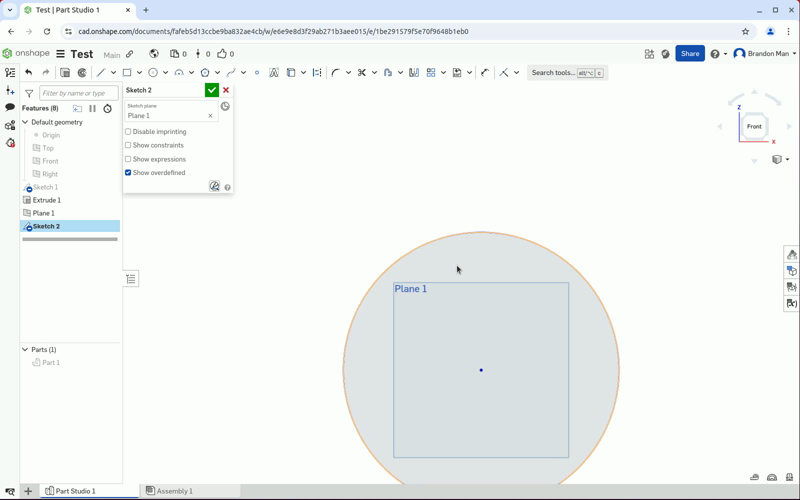
scroll(6)
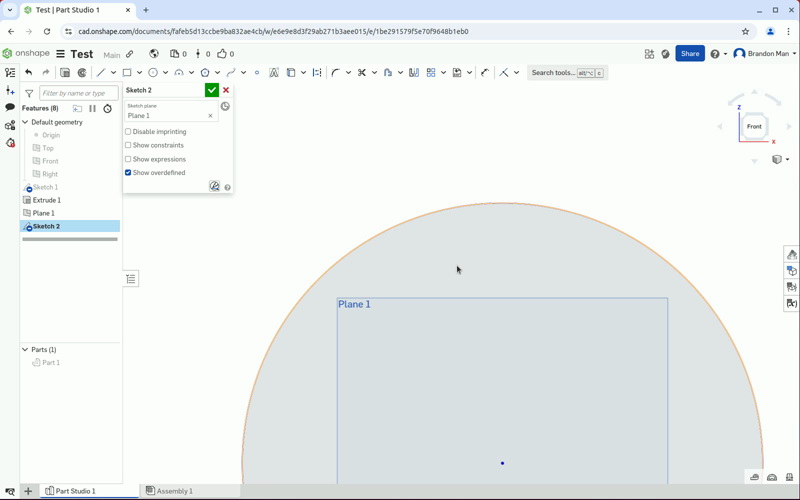
click(457, 265)
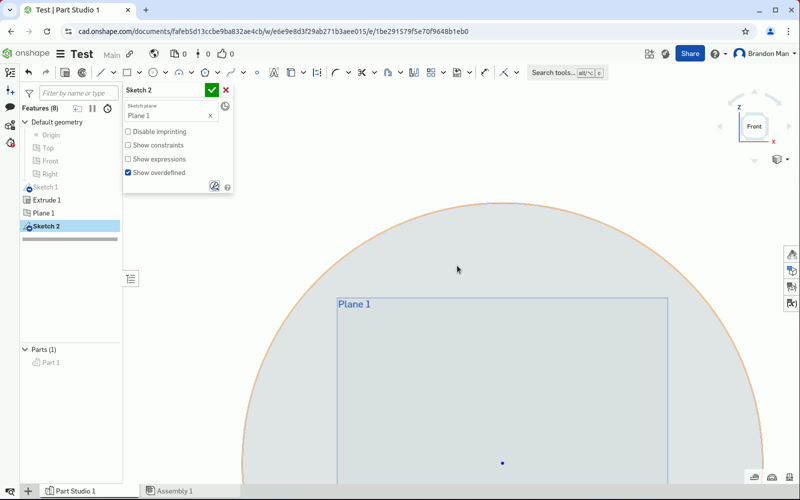
scroll(-6)
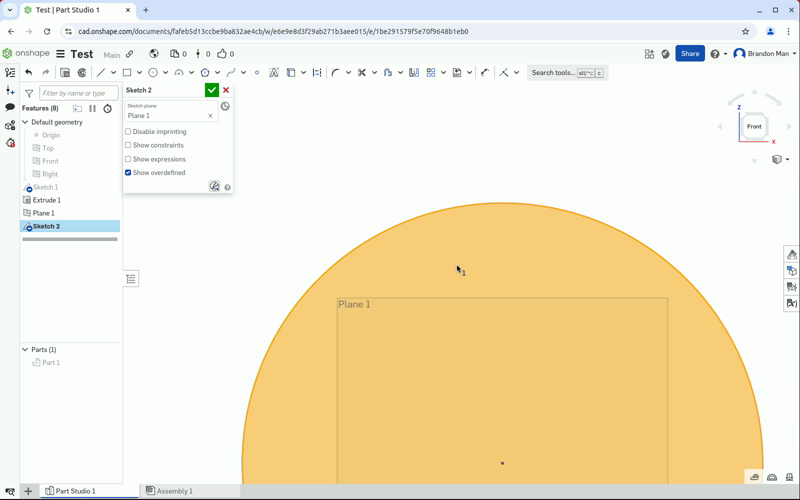
scroll(-6)
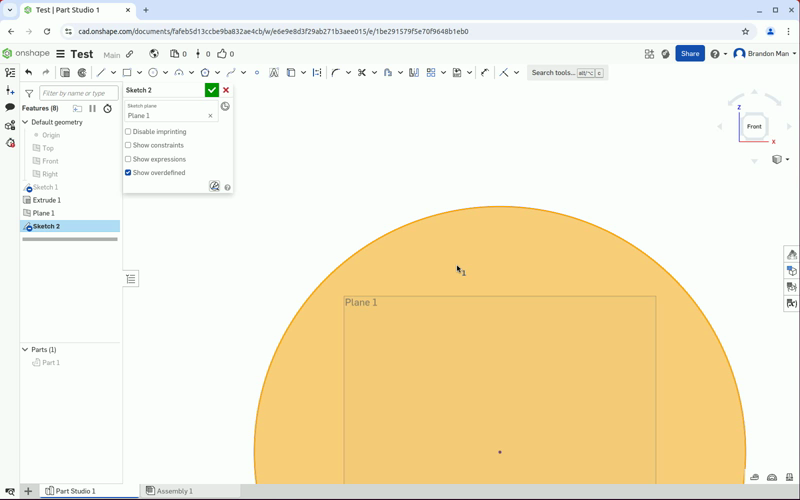
scroll(-6)
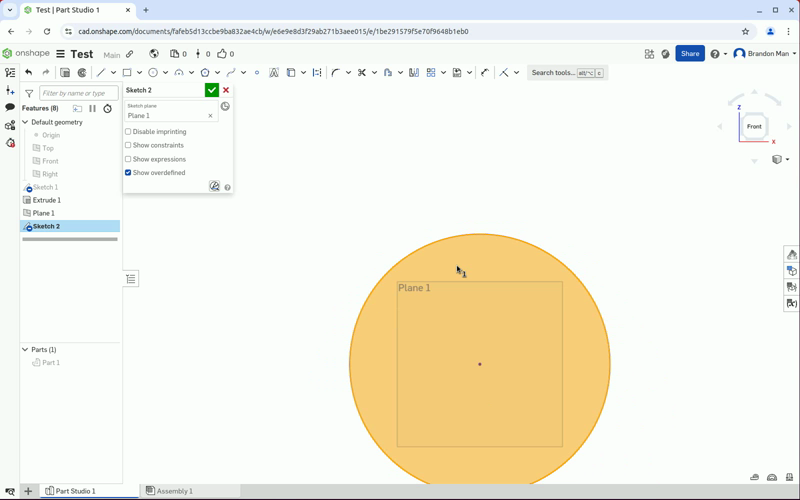
scroll(-6)
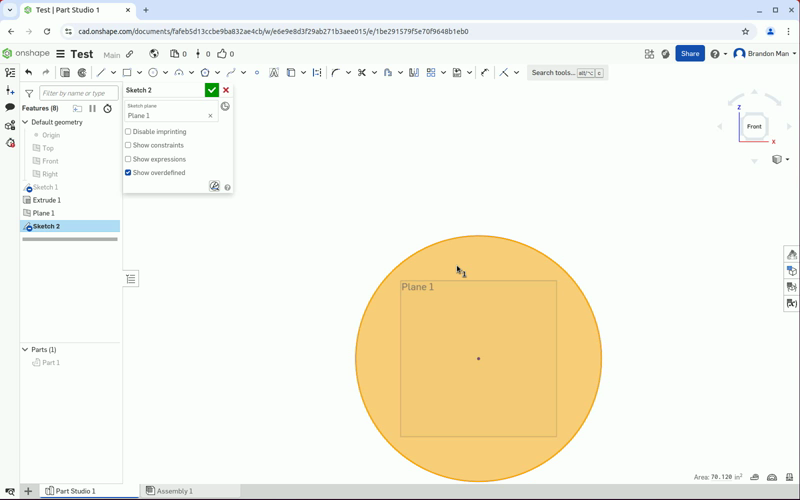
scroll(-6)
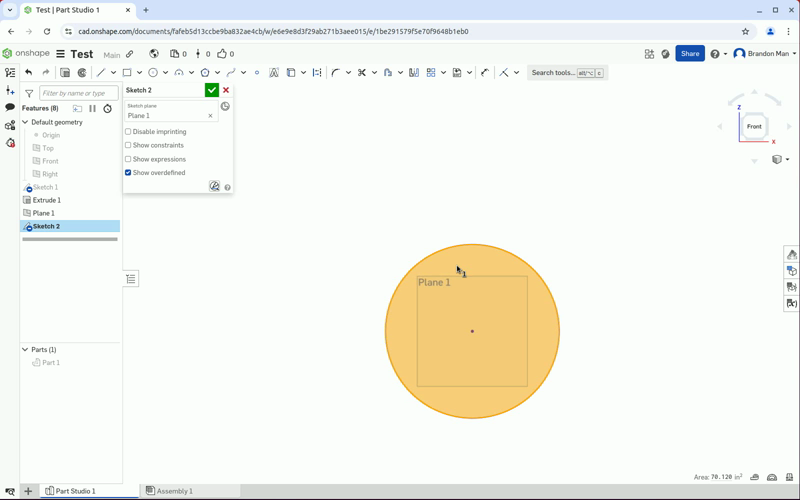
scroll(-6)
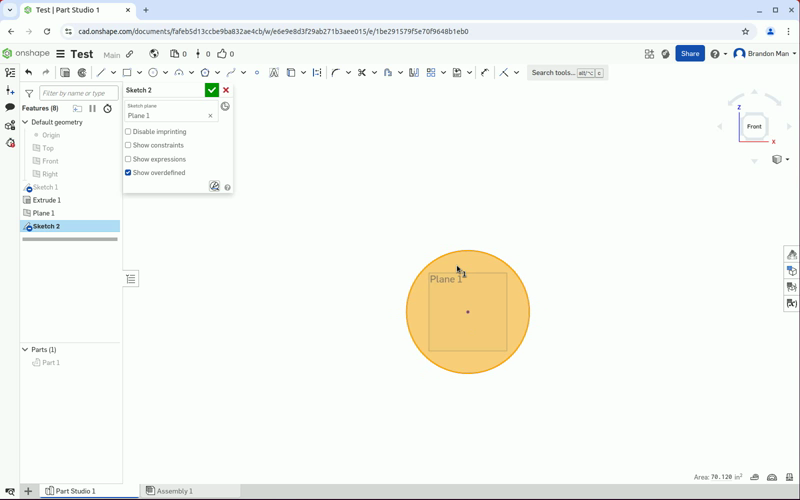
scroll(-6)
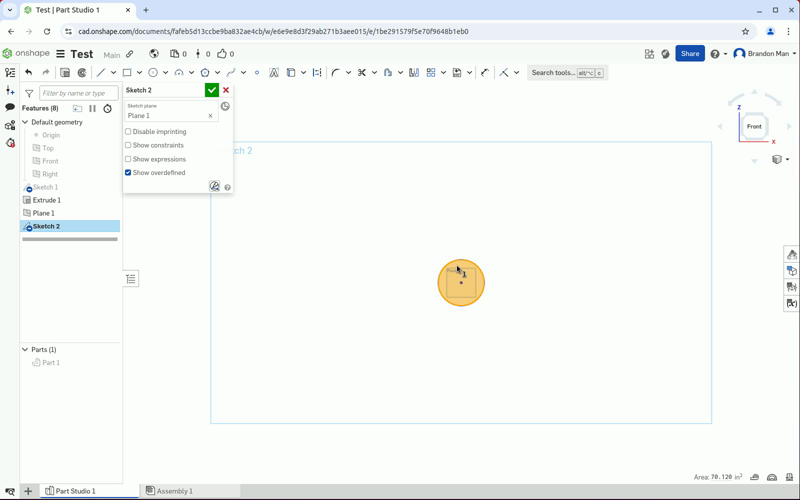
mouse_move(73, 352)
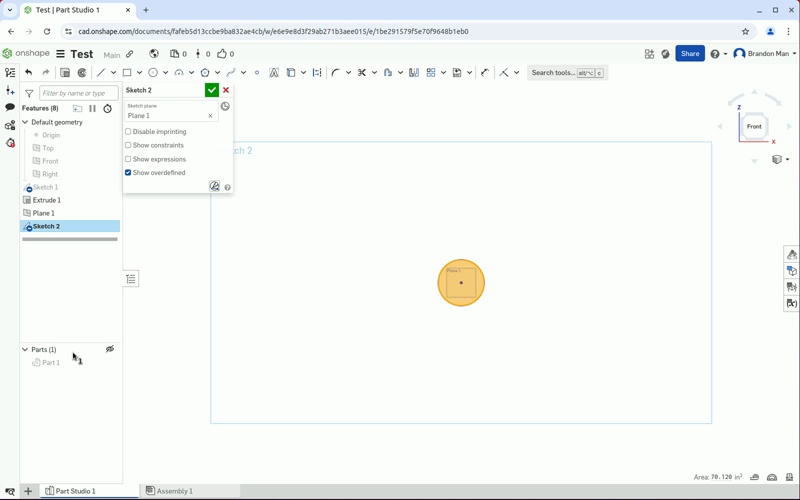
key(shift+y)
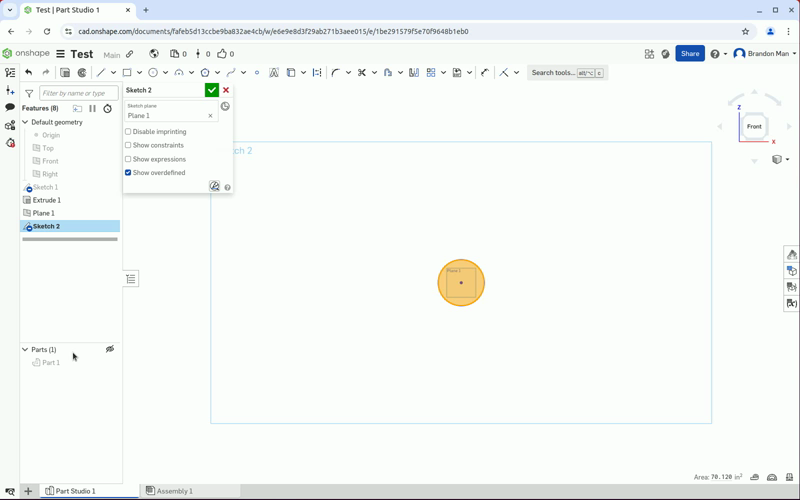
key(shift+e)
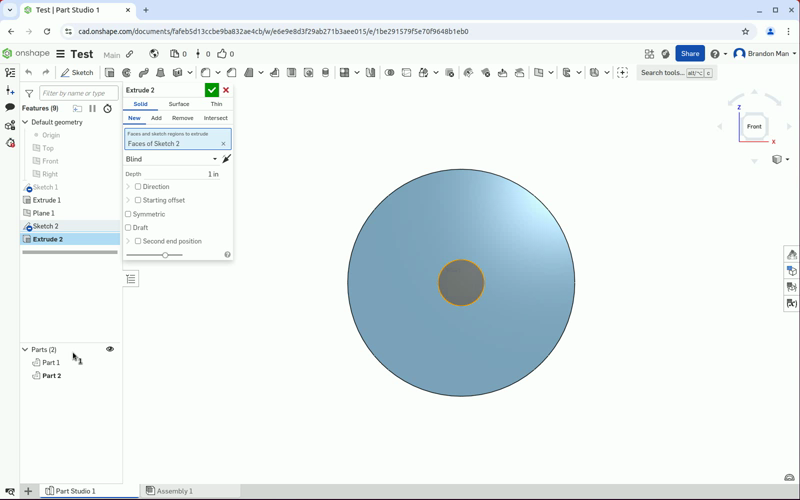
mouse_move(143, 106)
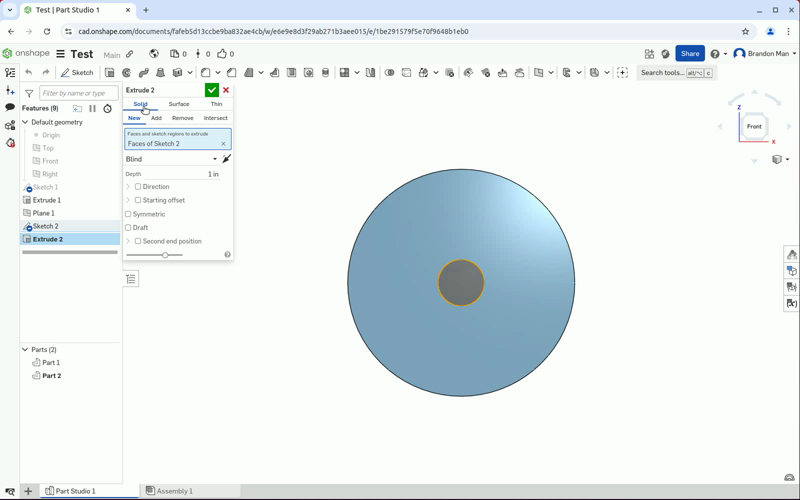
click(143, 106)
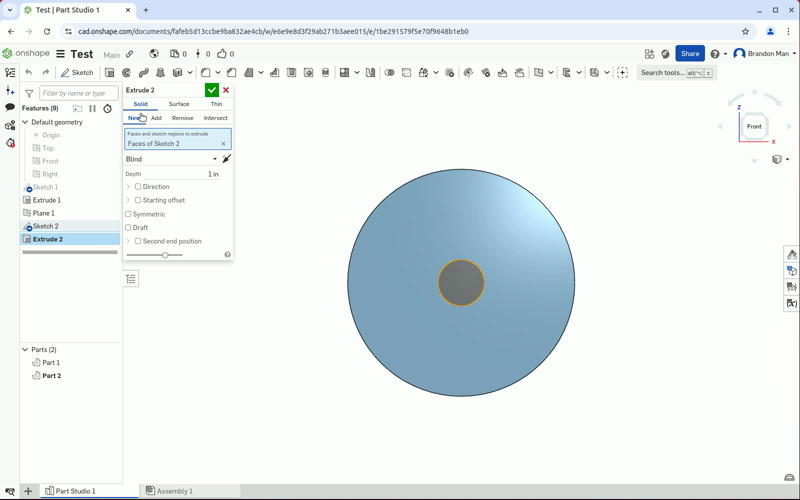
mouse_move(137, 120)
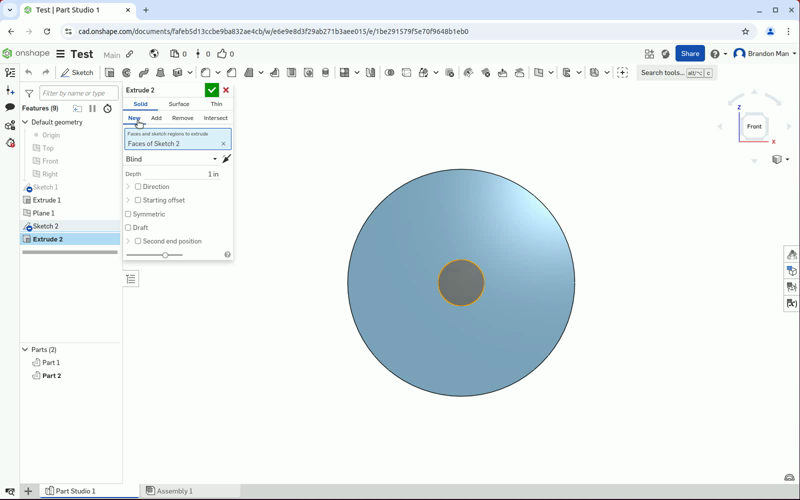
click(137, 120)
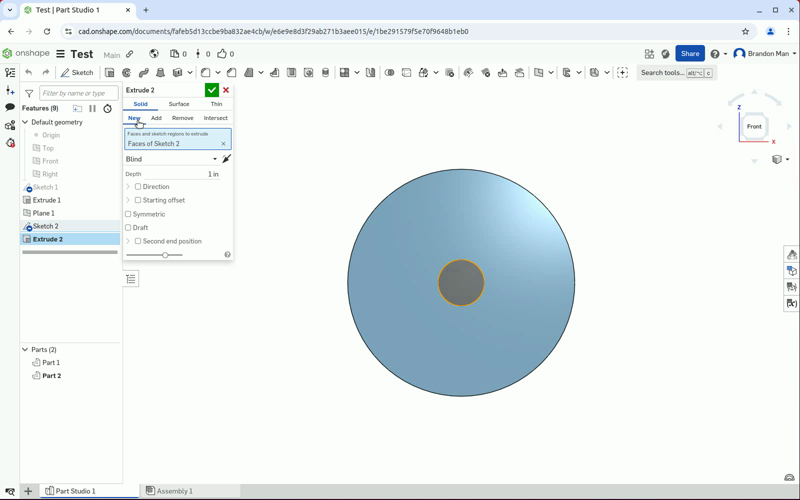
key(tab, 4)
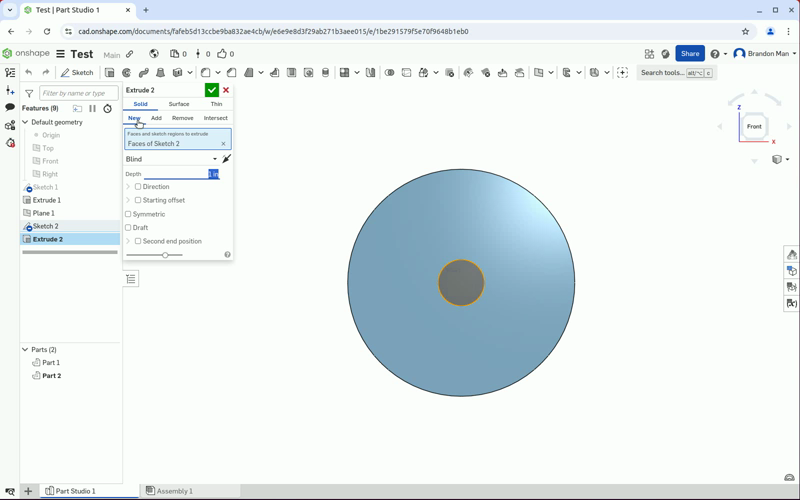
text(9.147)
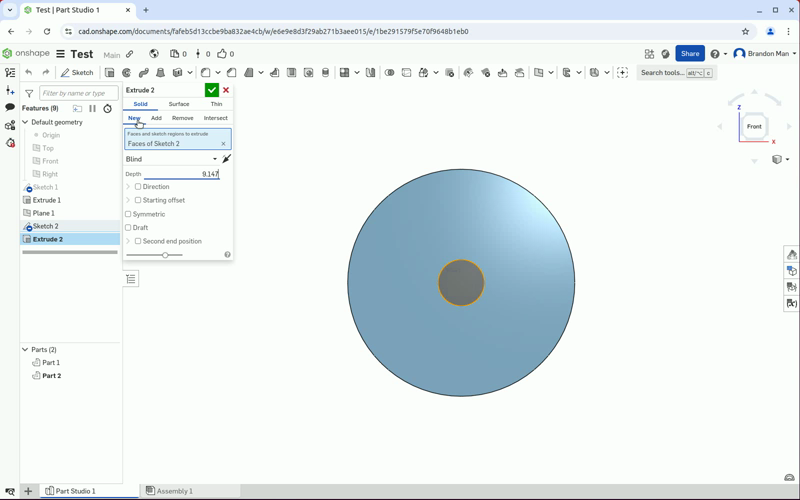
key(enter)
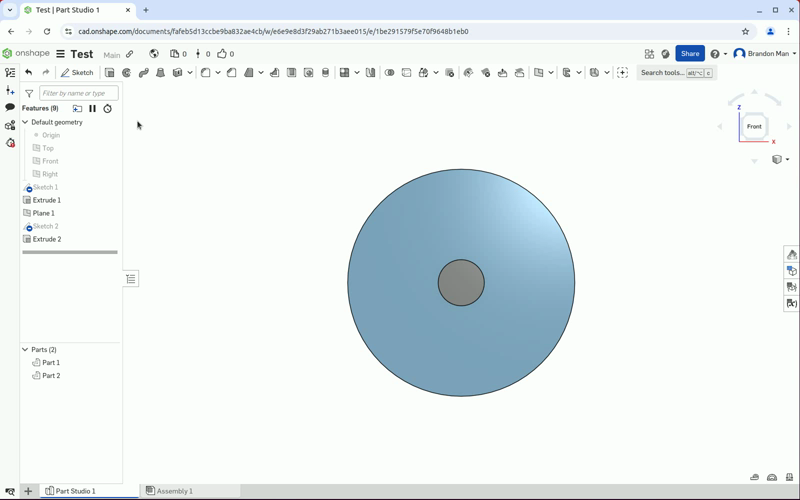
key(shift+h)
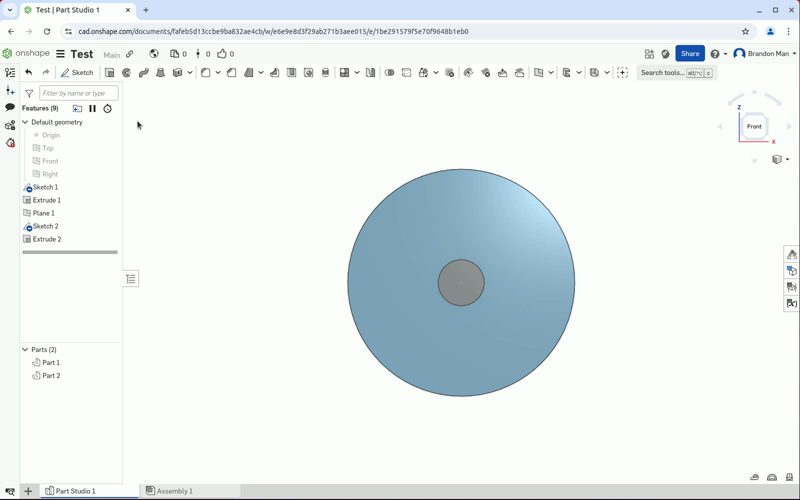
key(shift+h)
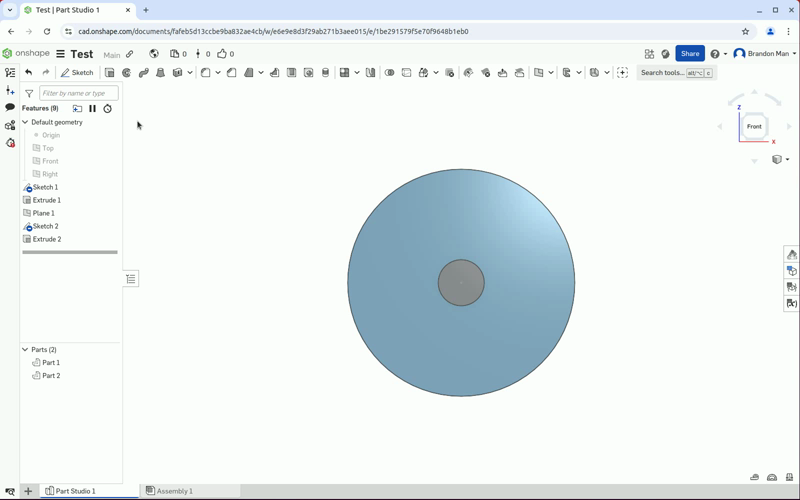
key(shift+7)
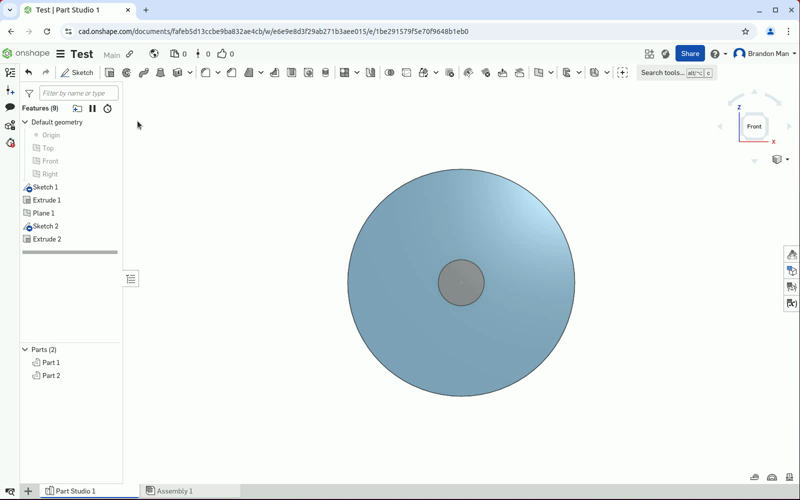
key(left, 2)
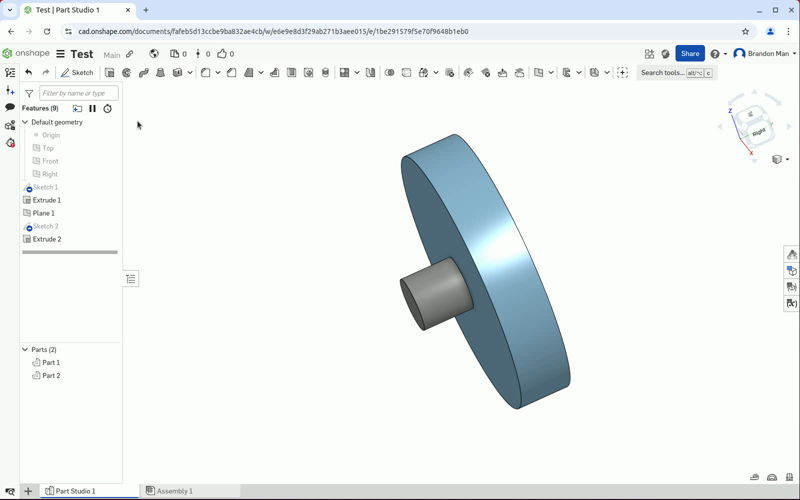
key(down, 2)
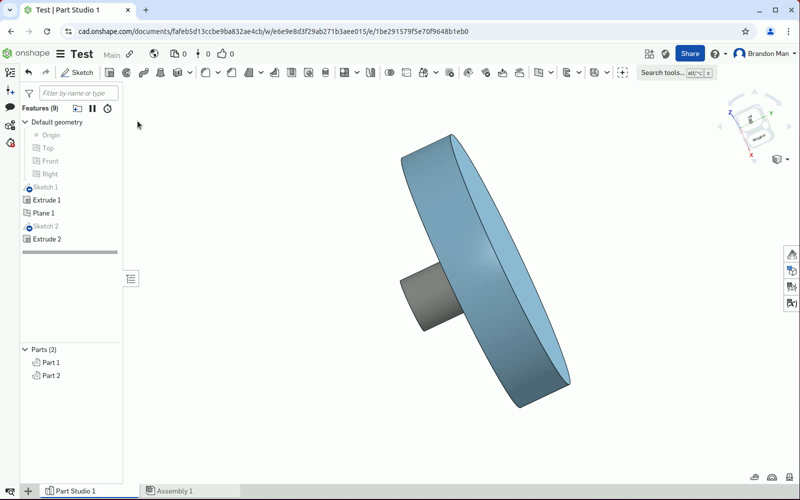
key(up, 2)
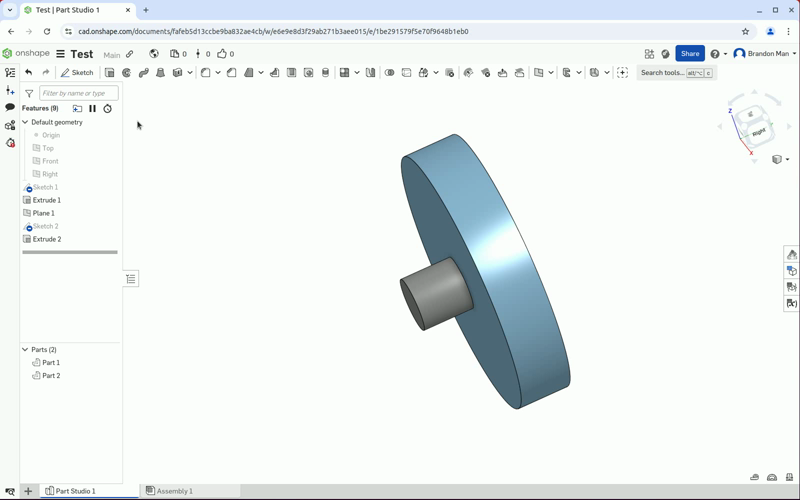
key(right, 2)
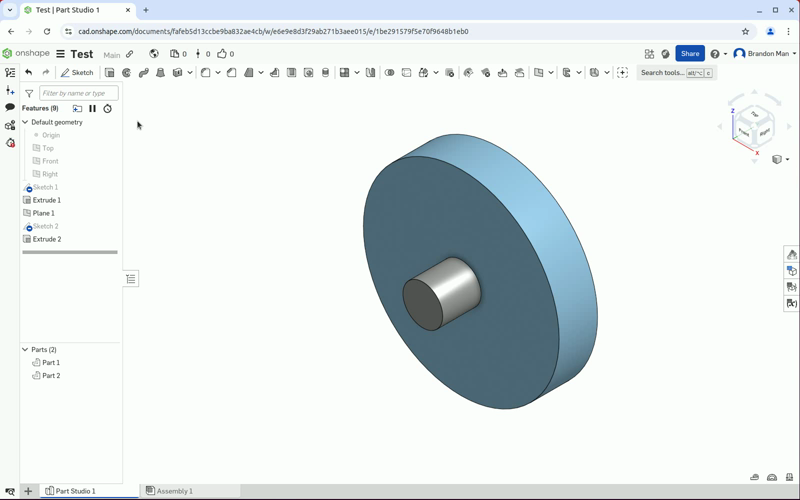
mouse_move(73, 189)
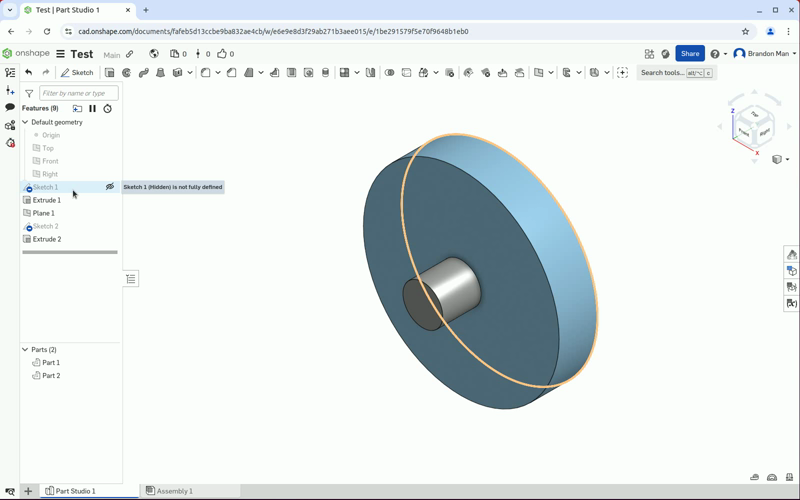
click(73, 189)